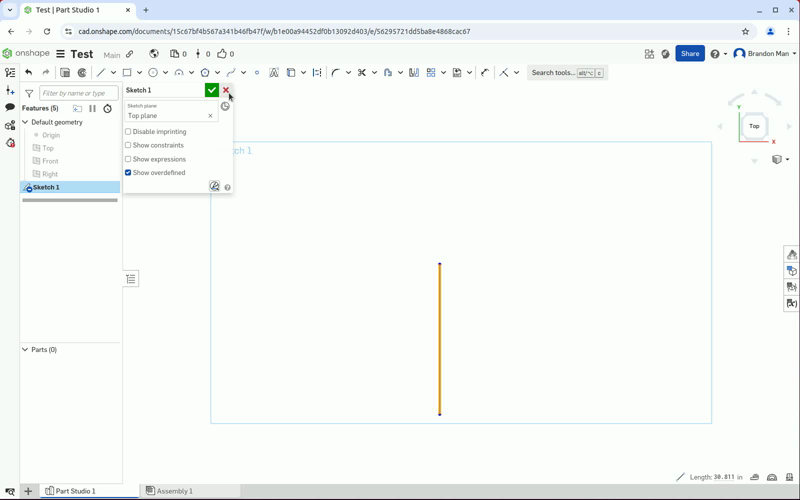
key(shift+h)
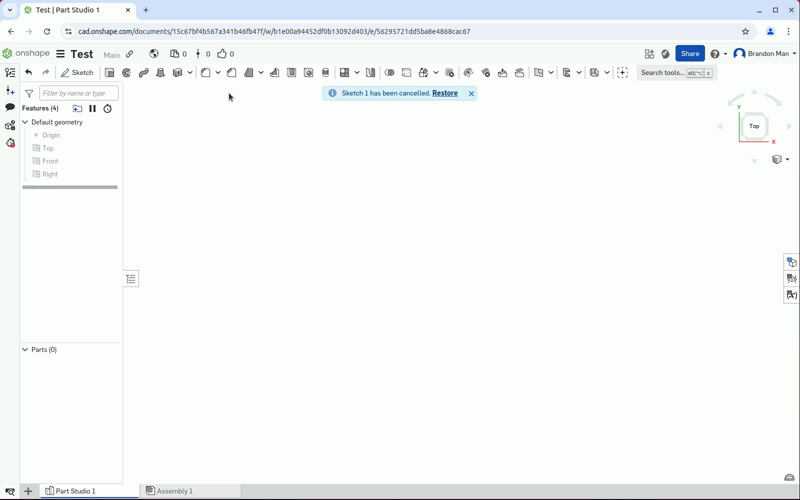
mouse_move(73, 352)
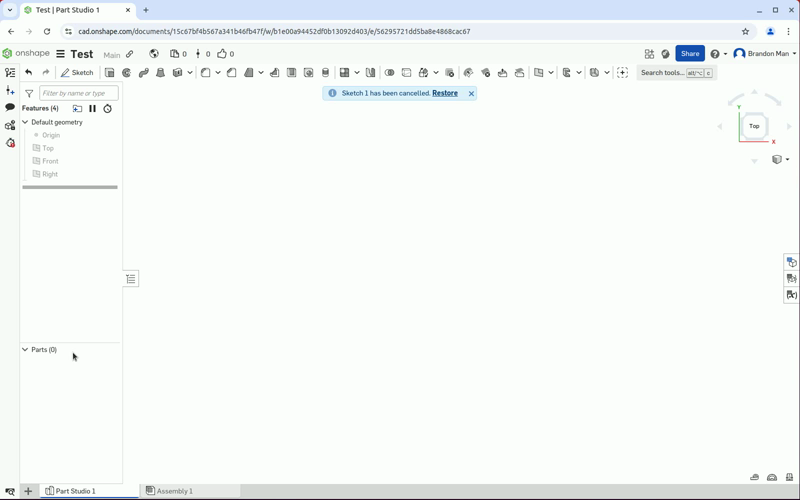
key(y)
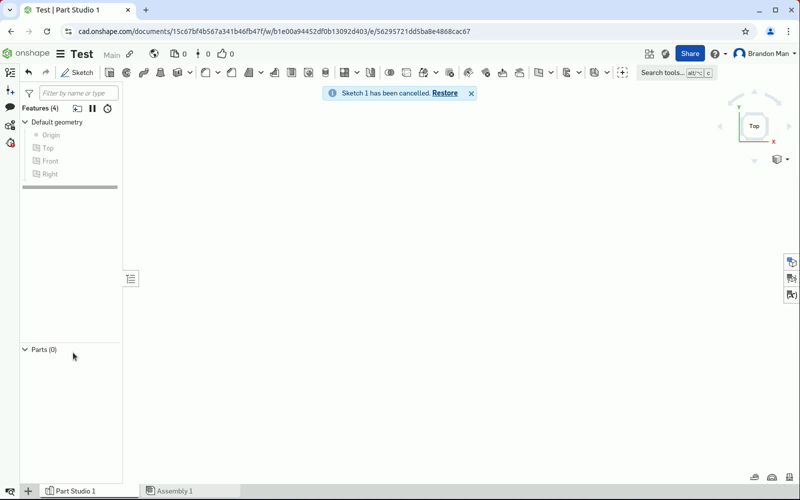
key(shift+p)
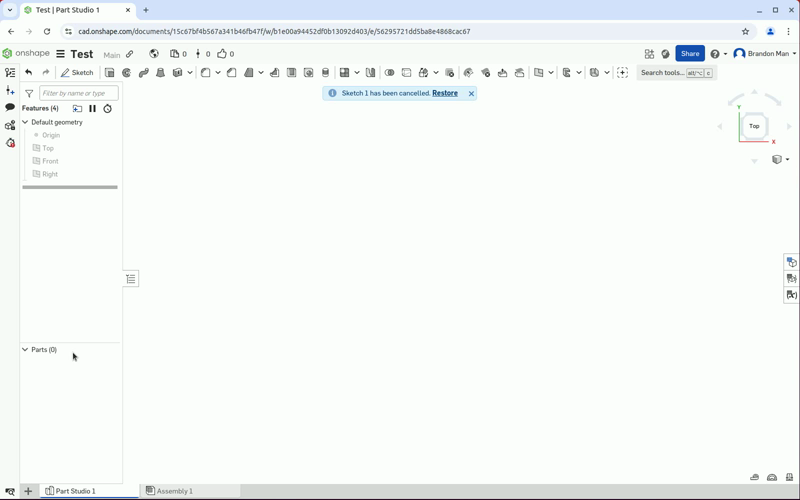
key(space)
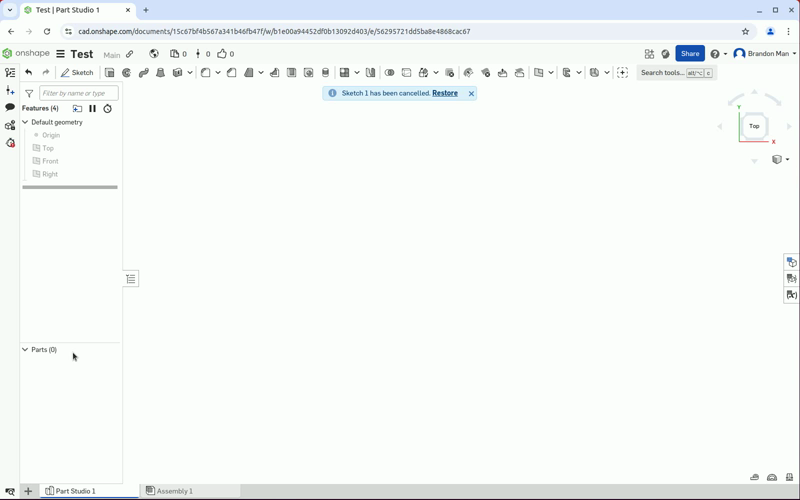
key_down(shift)
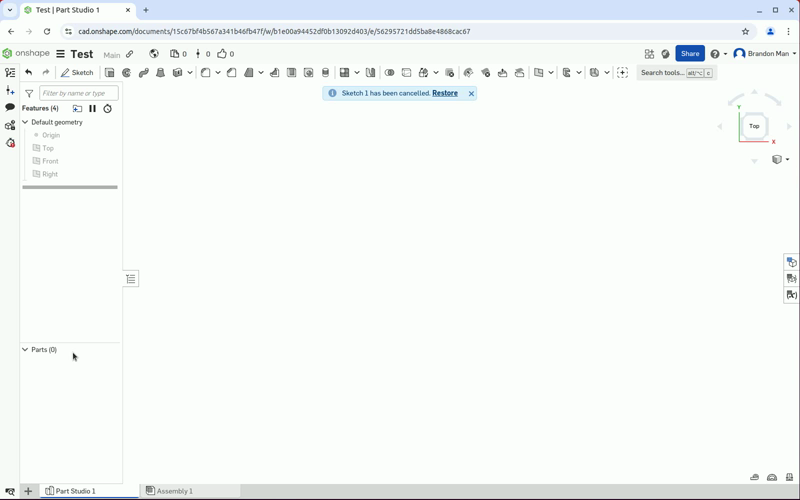
key(up)
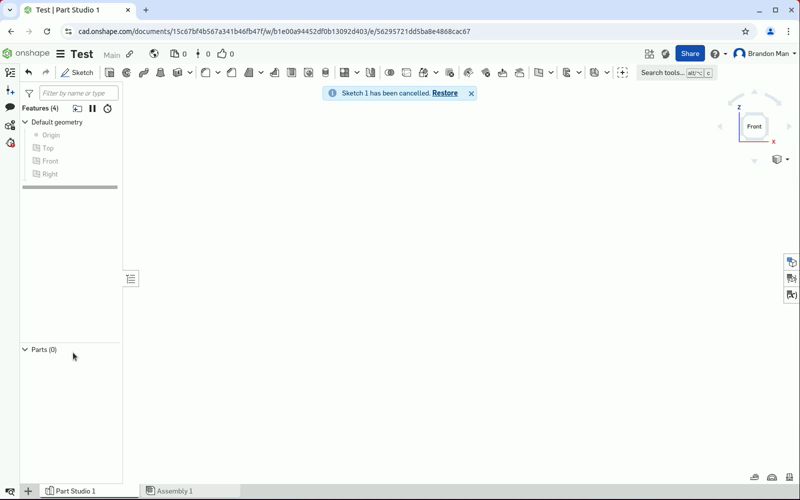
key_up(shift)
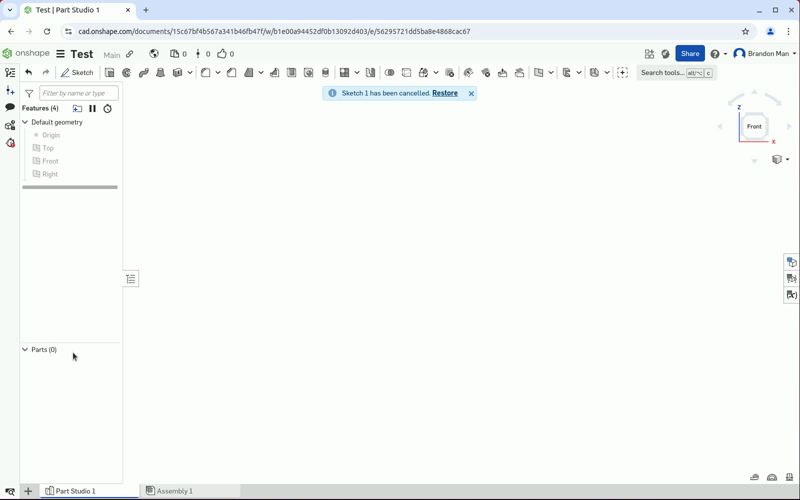
mouse_move(73, 352)
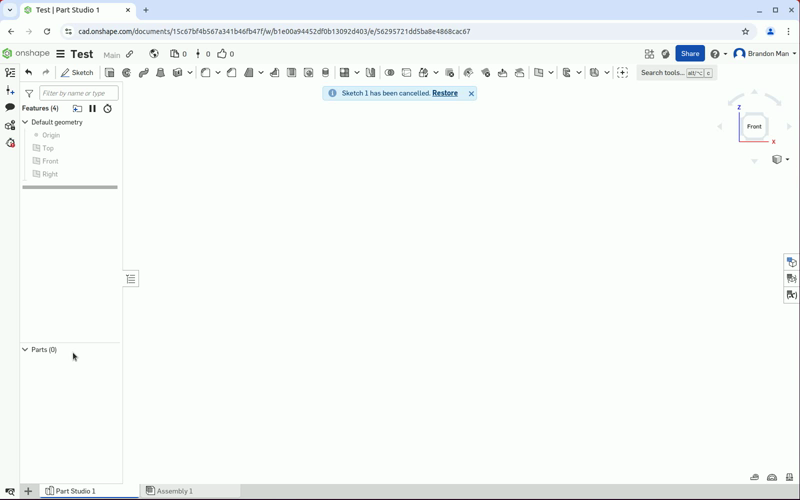
key(shift+y)
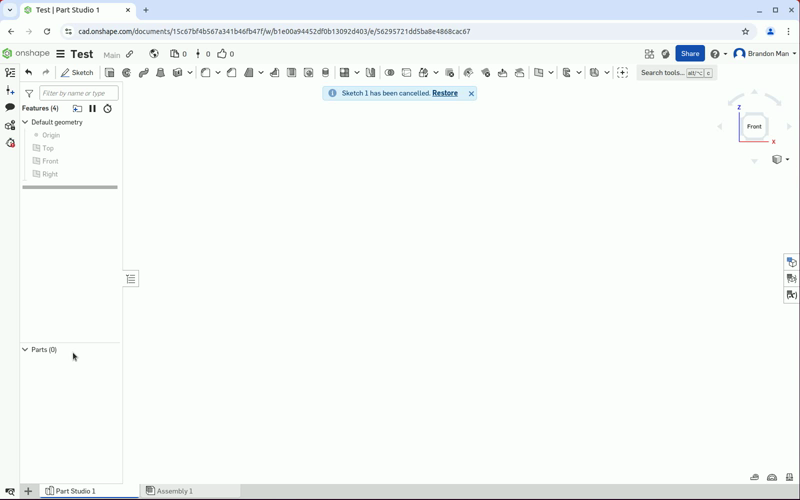
key(shift+s)
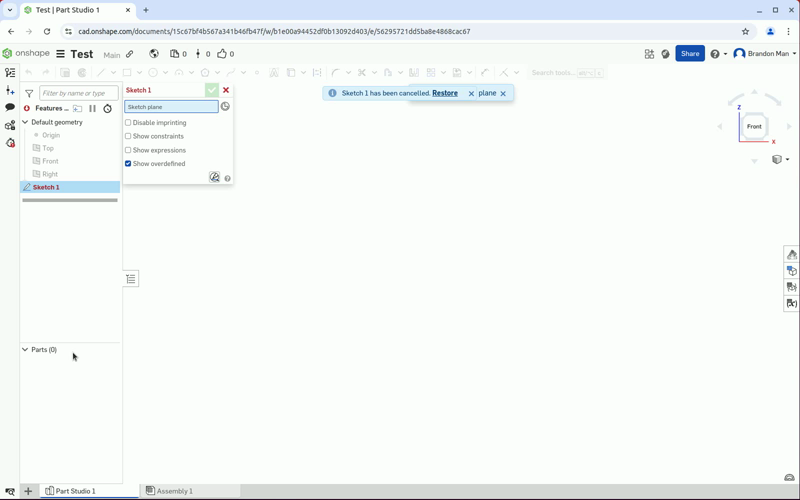
mouse_move(73, 163)
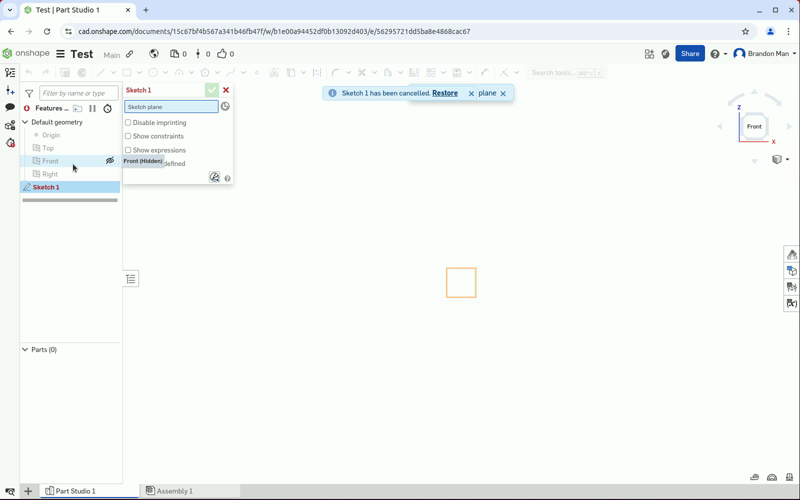
click(73, 163)
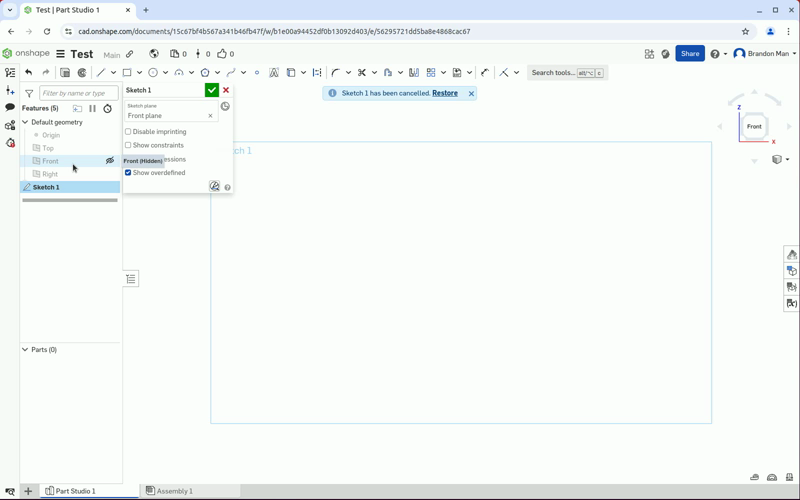
mouse_move(73, 352)
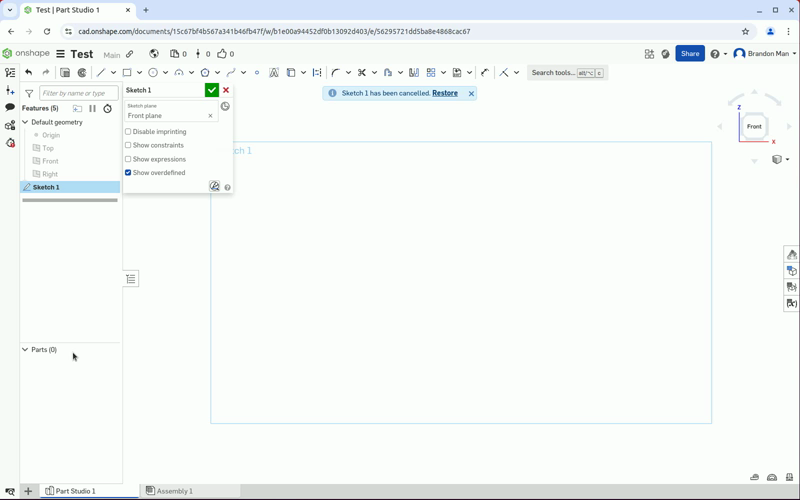
key(y)
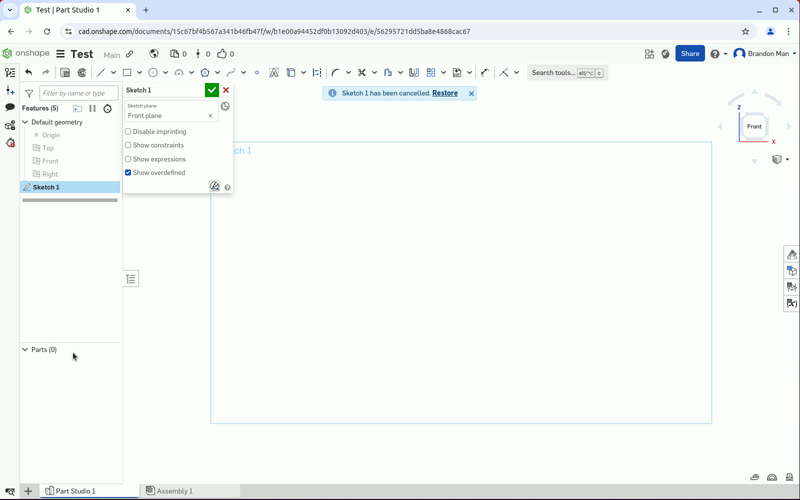
key(l)
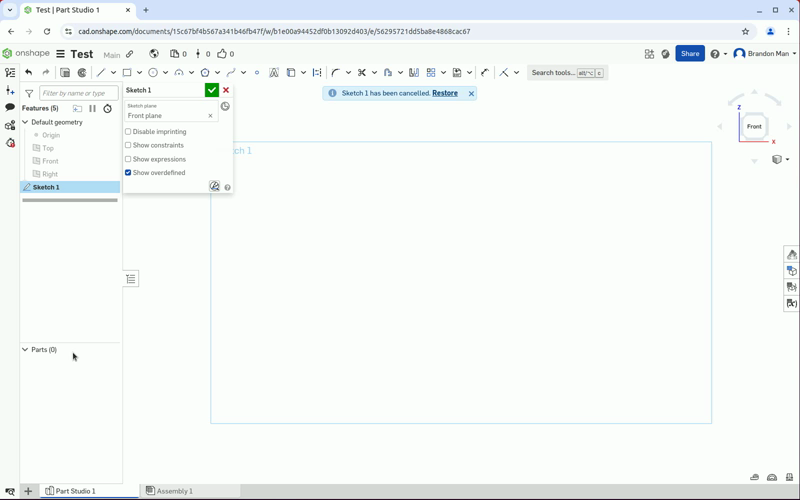
key_down(shift)
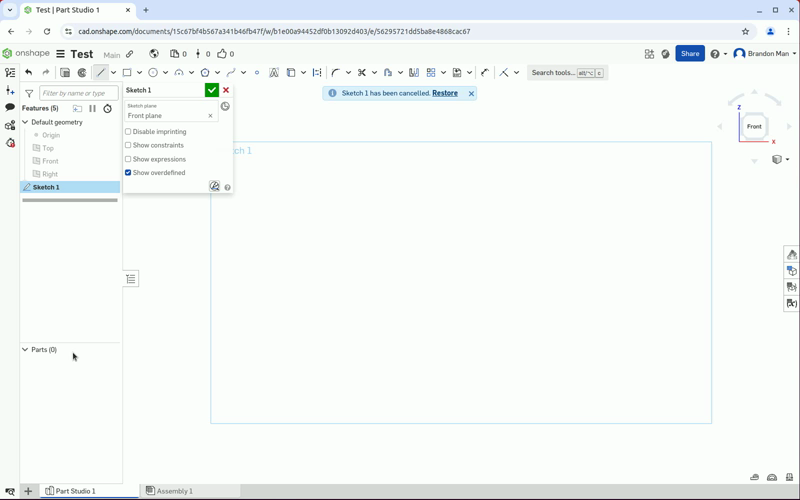
mouse_move(416, 282)
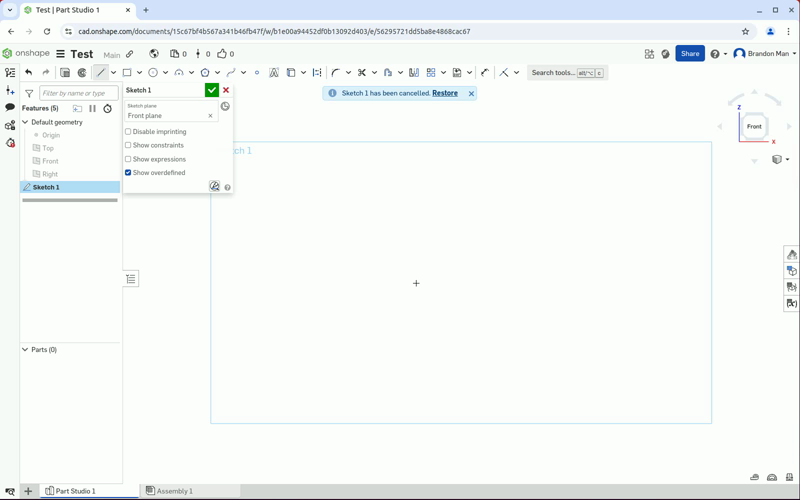
click(416, 282)
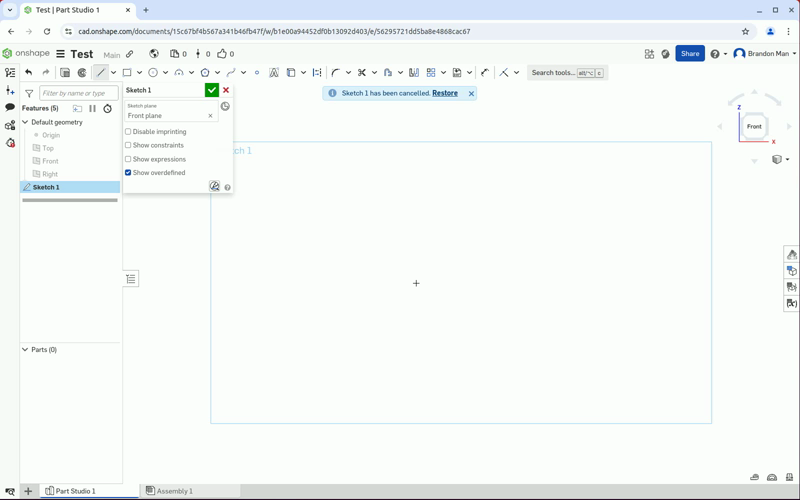
key_up(shift)
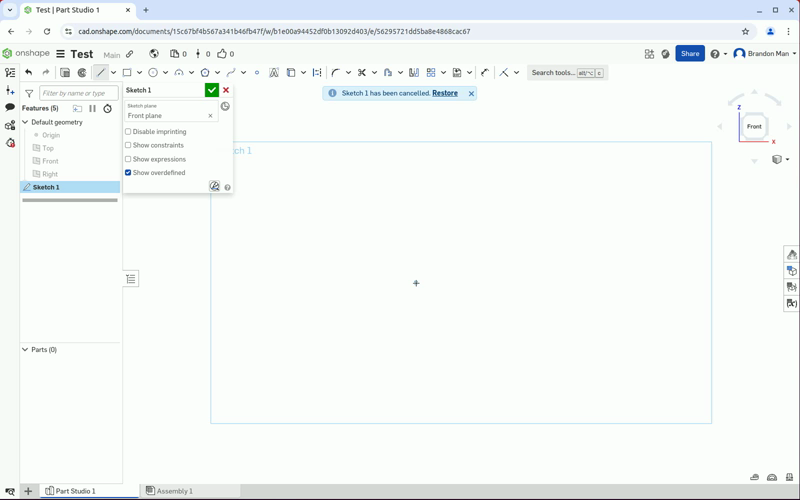
key_down(shift)
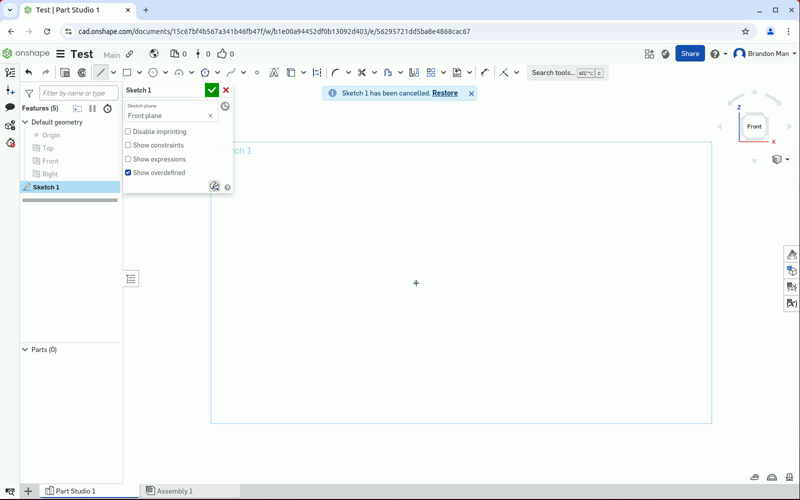
mouse_move(515, 282)
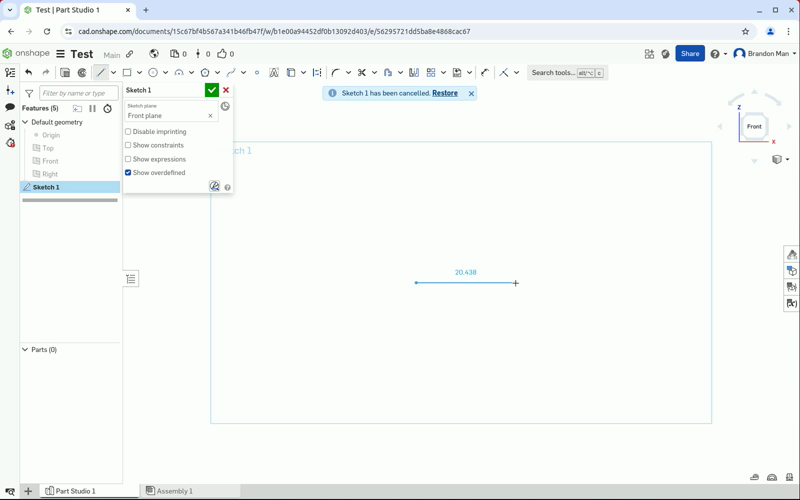
click(515, 282)
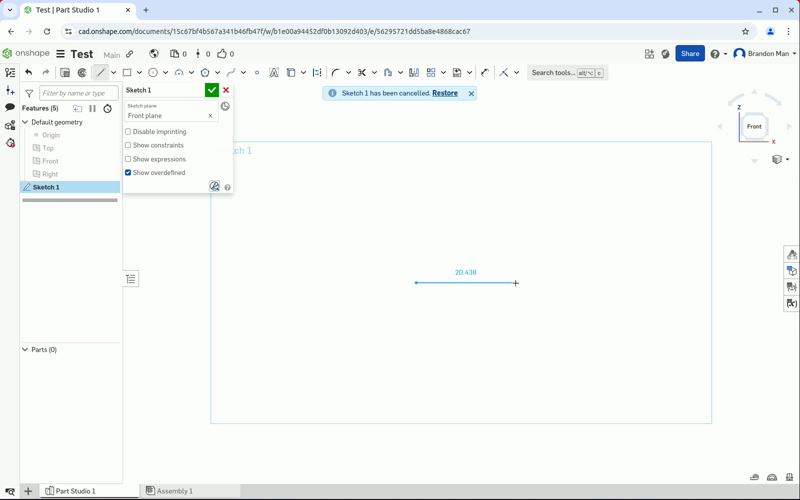
key_up(shift)
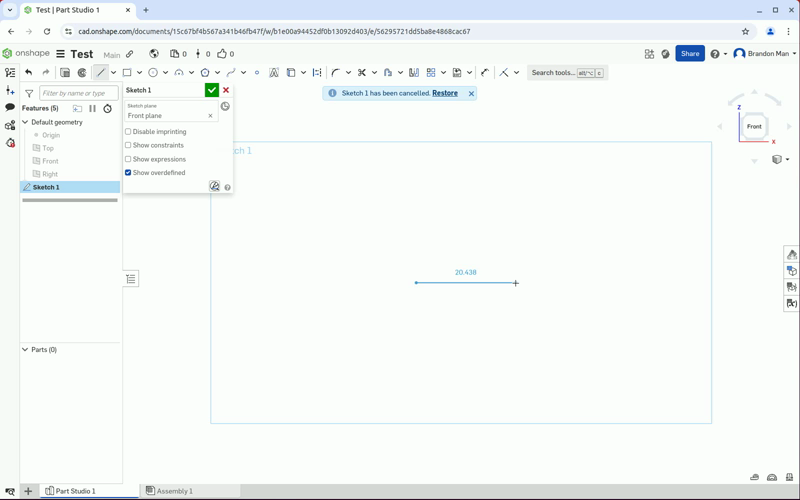
key_down(shift)
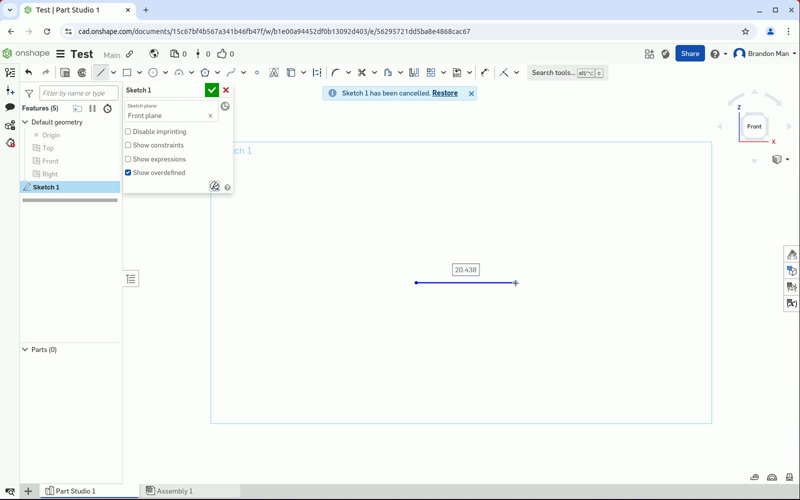
mouse_move(545, 282)
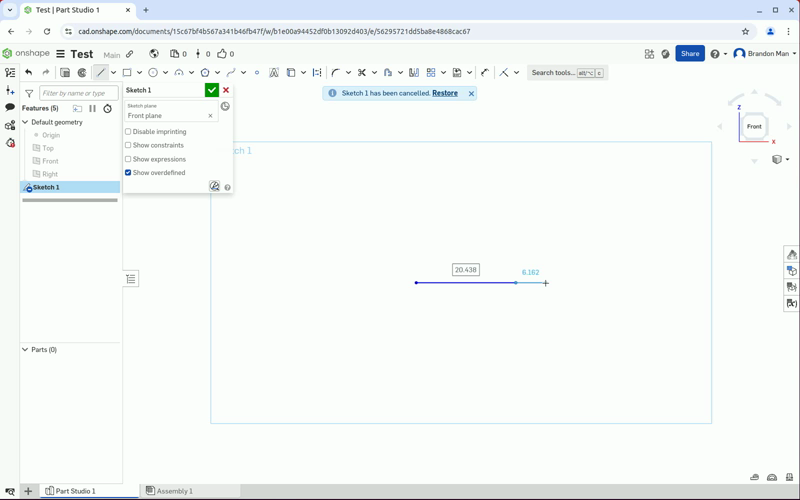
mouse_move(515, 270)
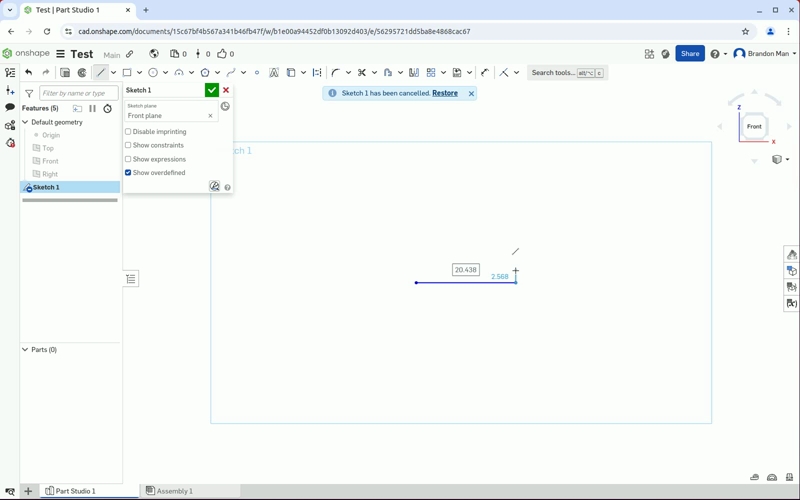
click(515, 270)
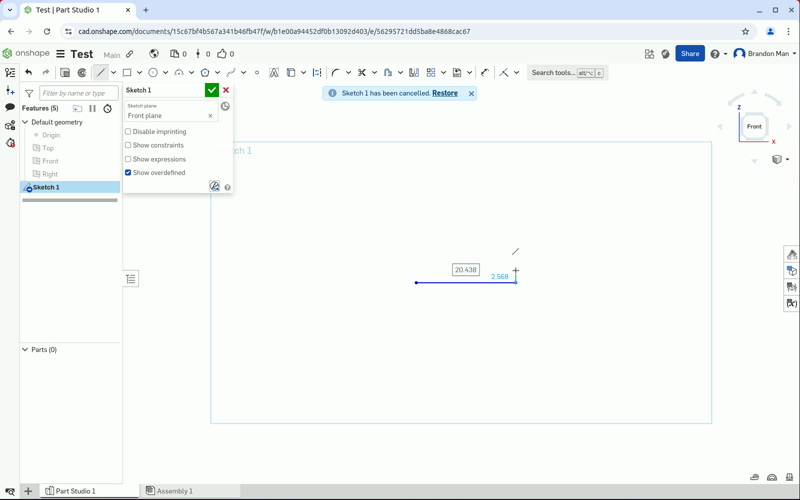
key_up(shift)
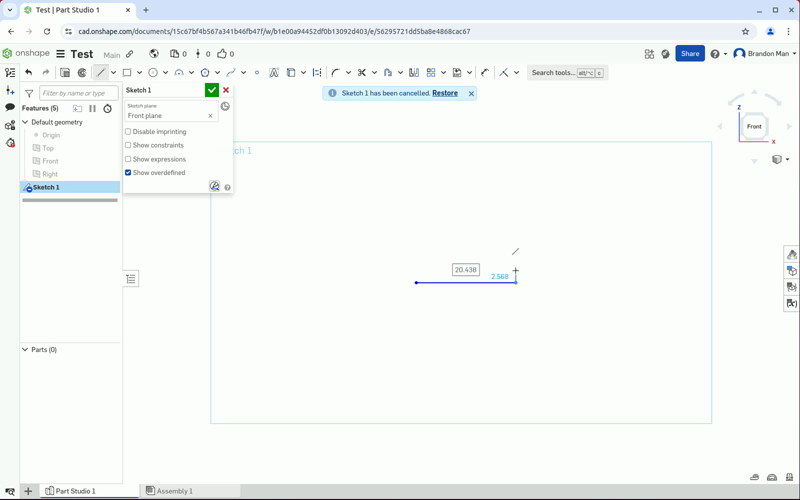
key_down(shift)
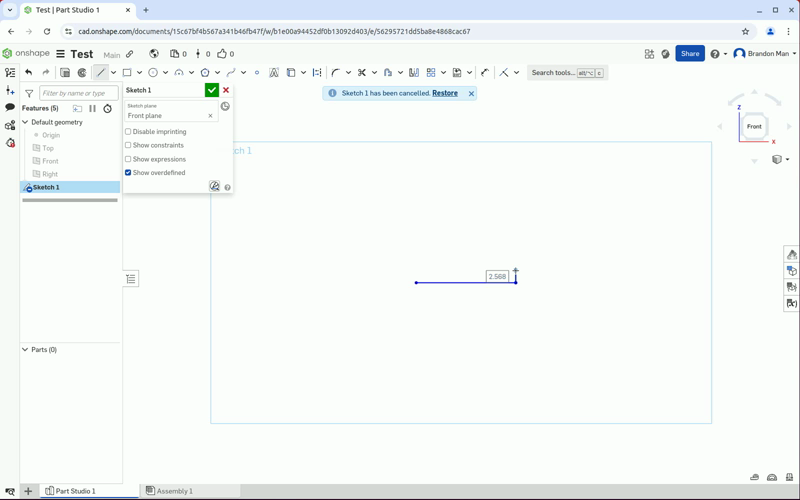
mouse_move(545, 270)
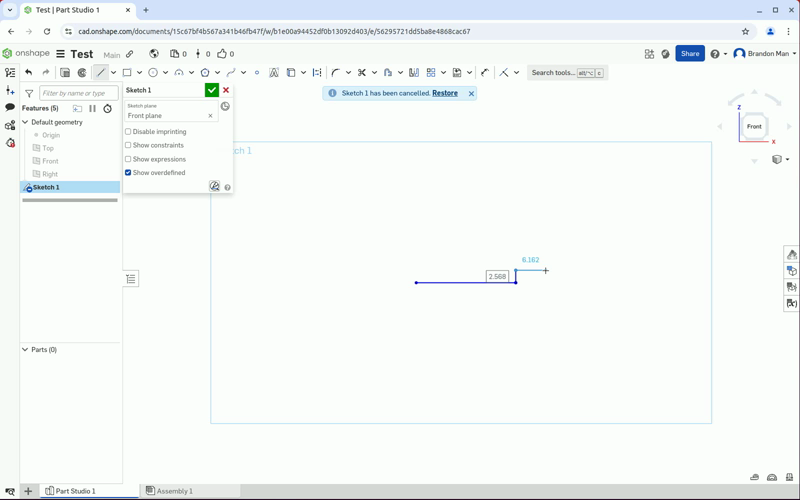
mouse_move(490, 270)
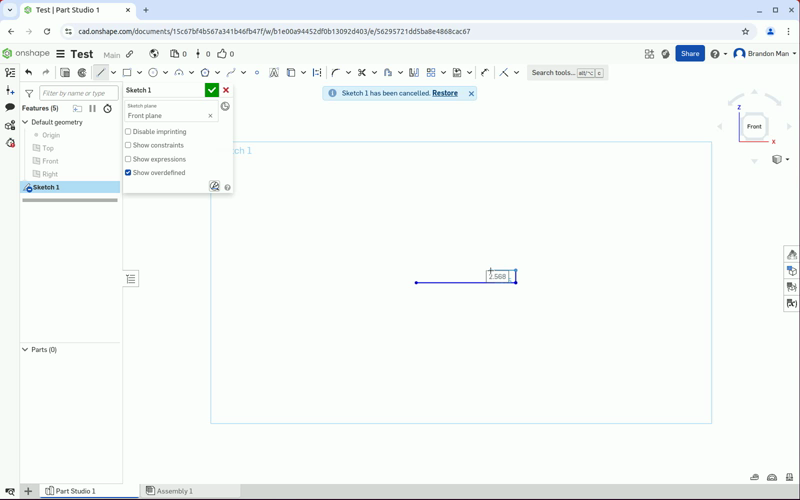
click(490, 270)
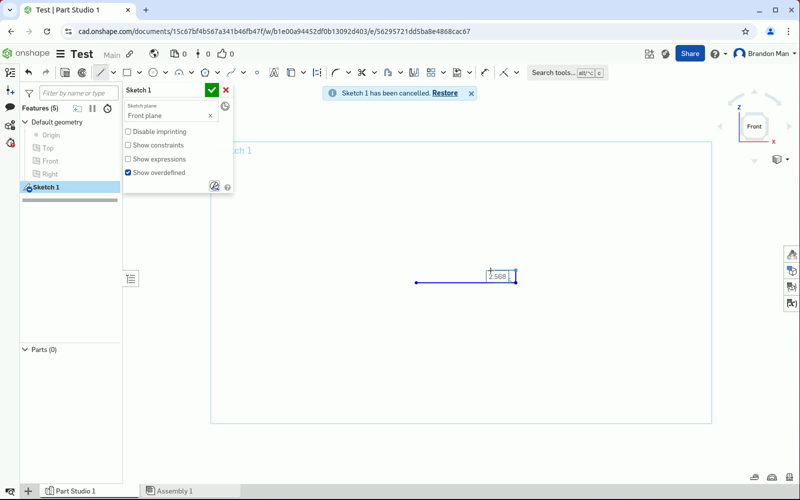
key_up(shift)
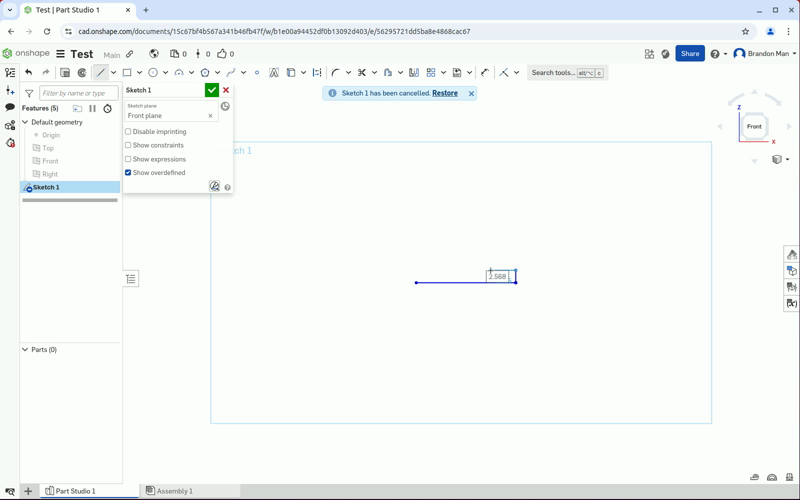
key_down(shift)
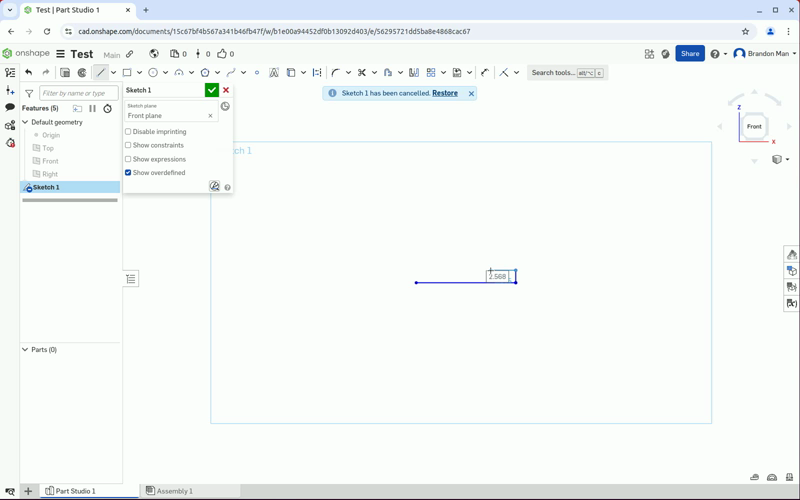
mouse_move(490, 170)
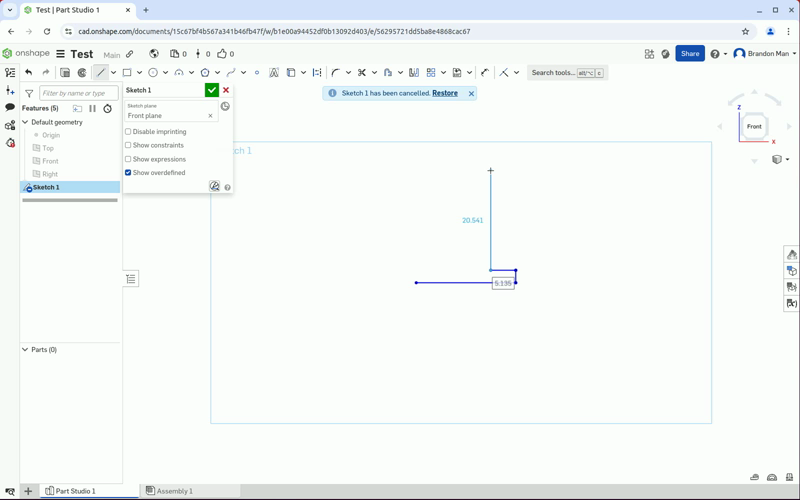
click(490, 170)
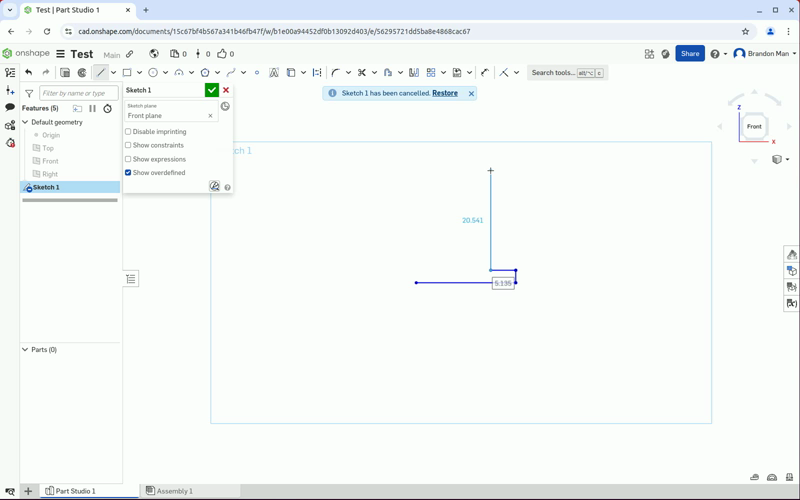
key_up(shift)
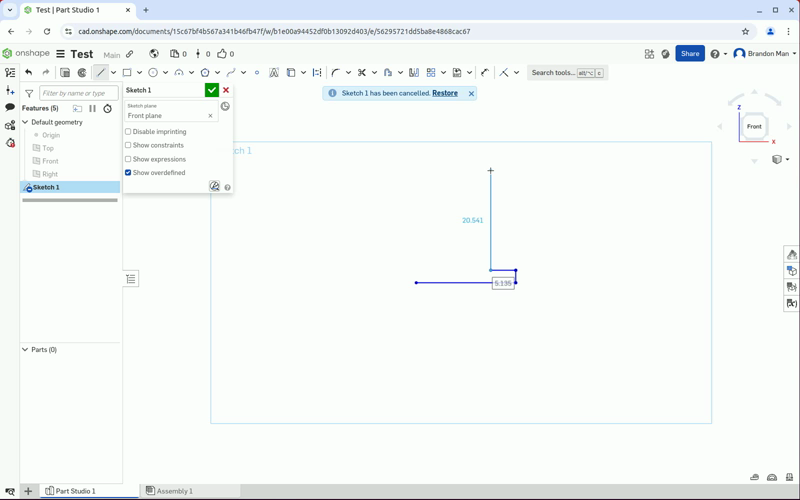
key_down(shift)
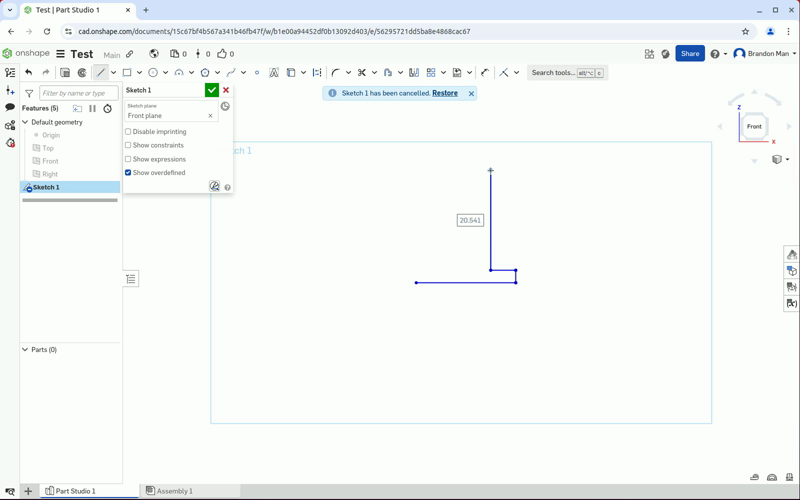
mouse_move(520, 170)
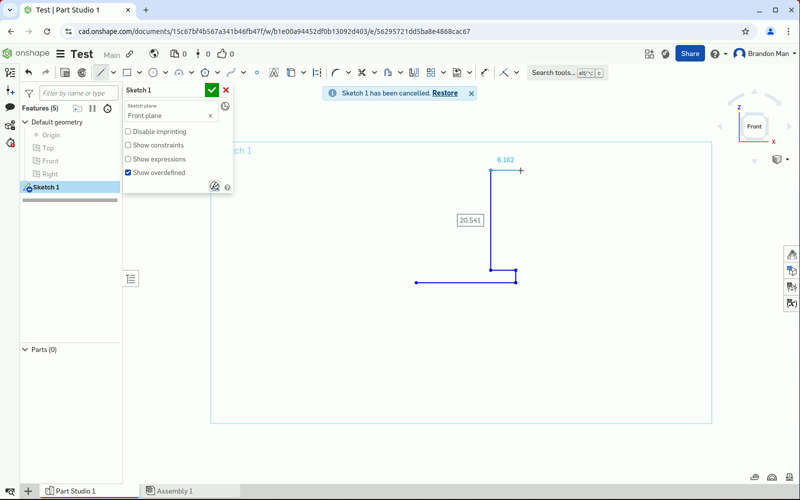
mouse_move(440, 170)
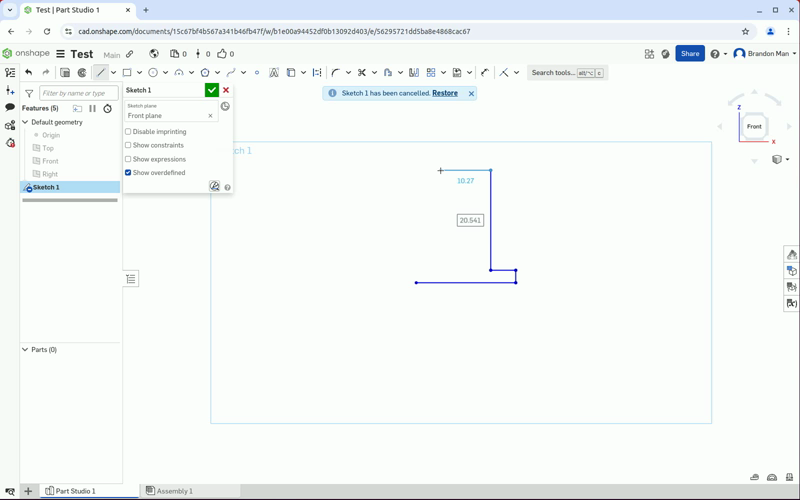
click(440, 170)
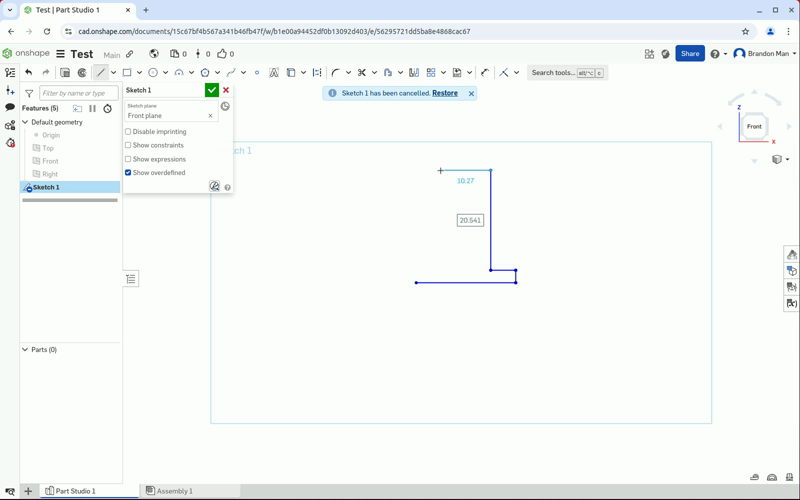
key_up(shift)
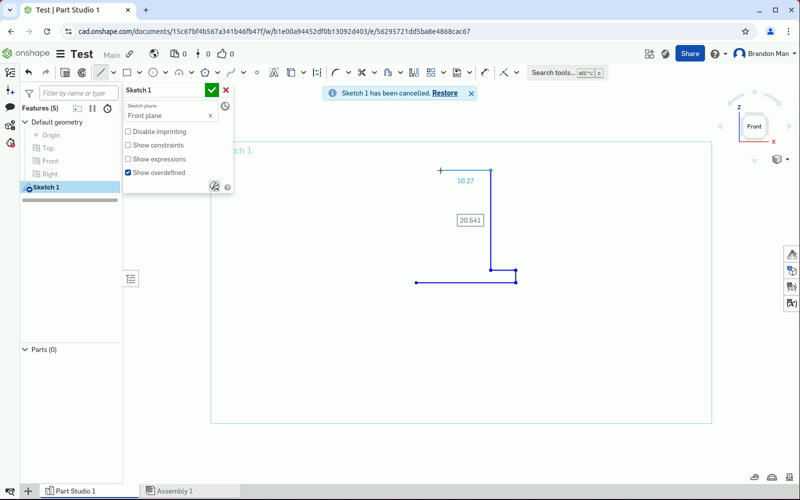
key_down(shift)
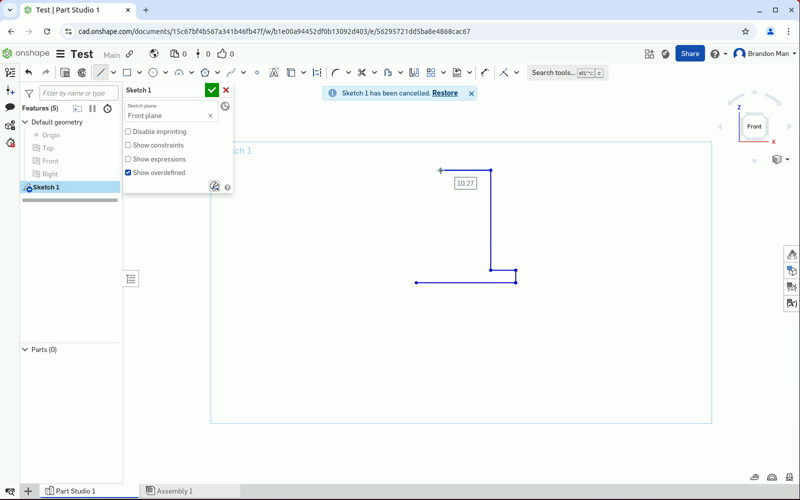
mouse_move(440, 270)
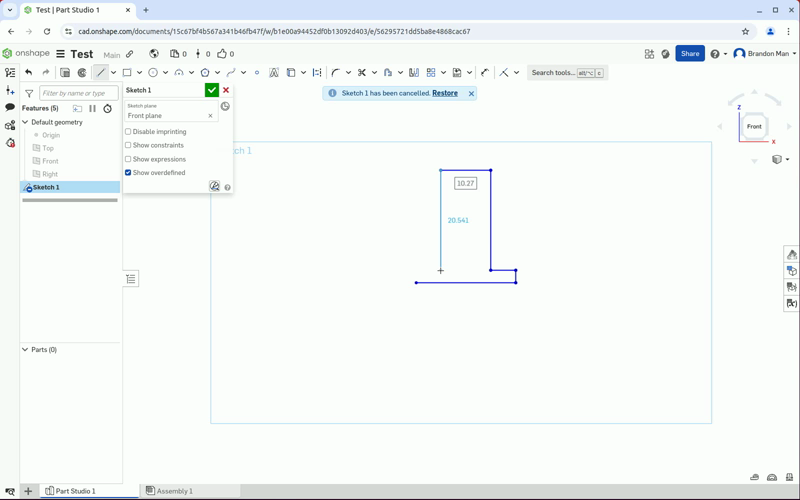
click(440, 270)
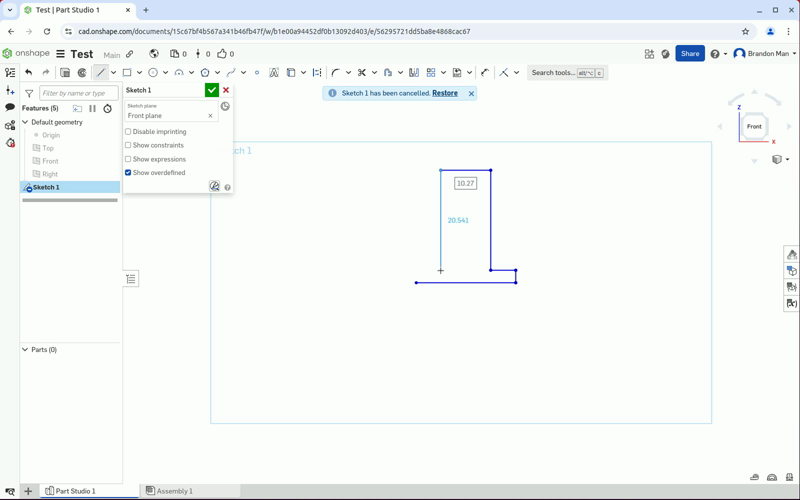
key_up(shift)
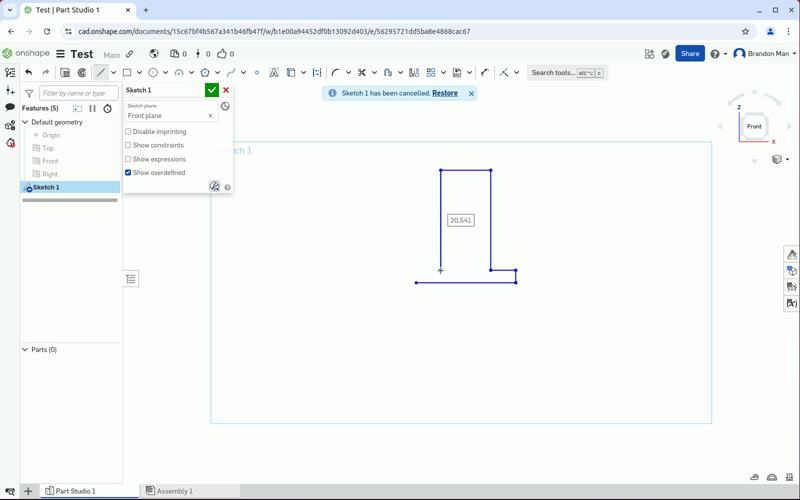
key_down(shift)
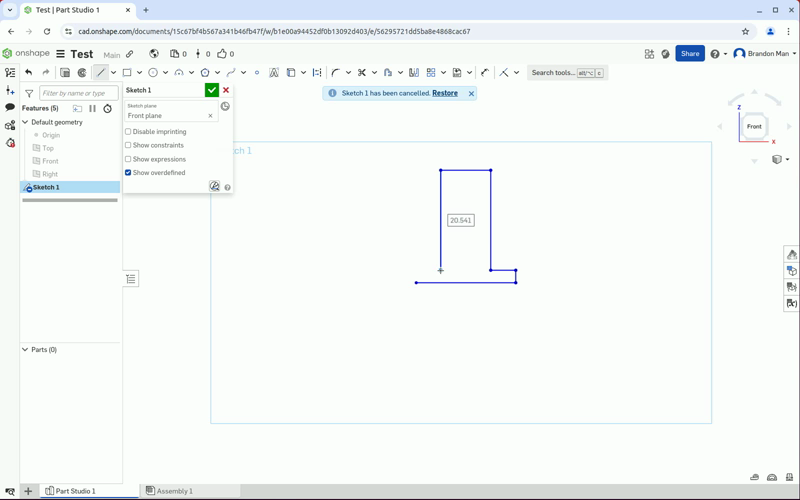
mouse_move(470, 270)
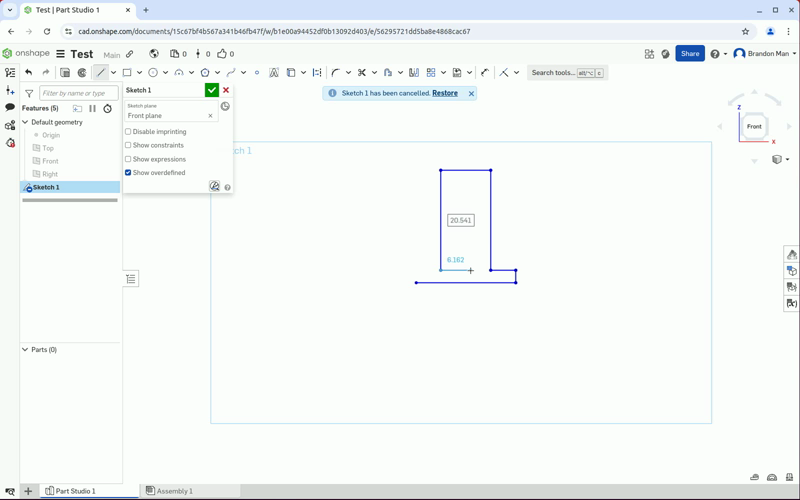
mouse_move(416, 270)
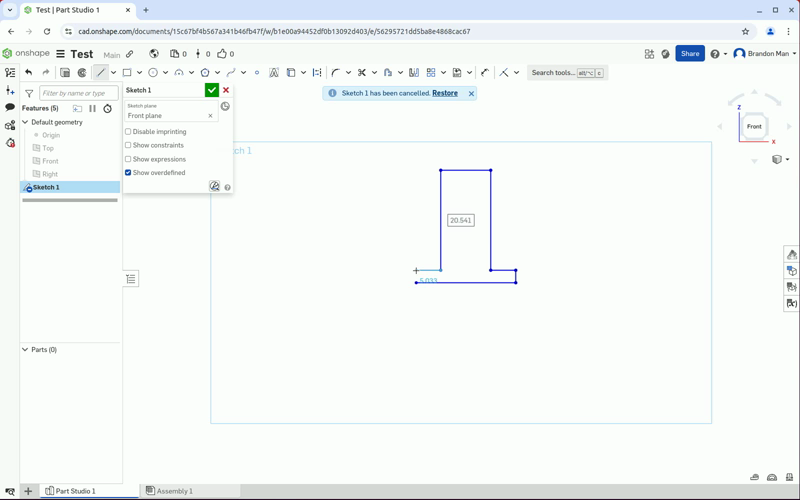
click(416, 270)
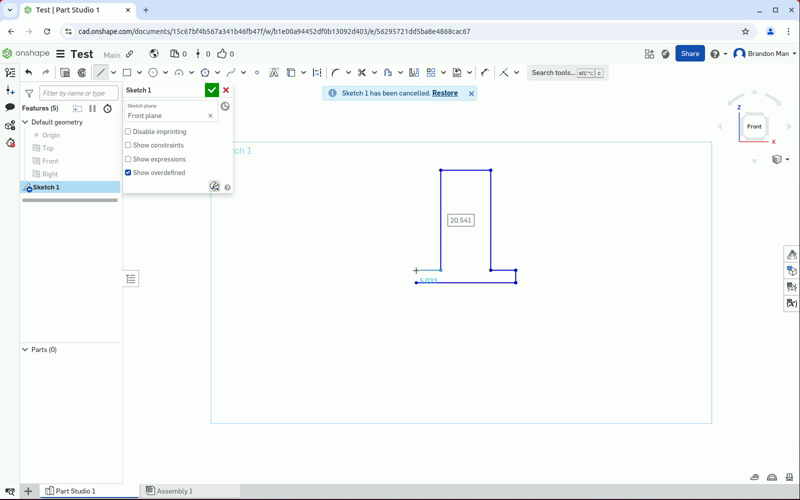
key_up(shift)
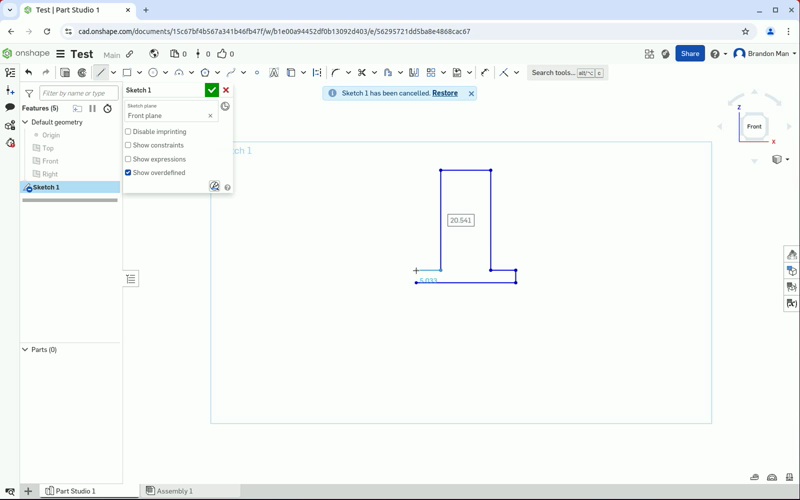
mouse_move(446, 270)
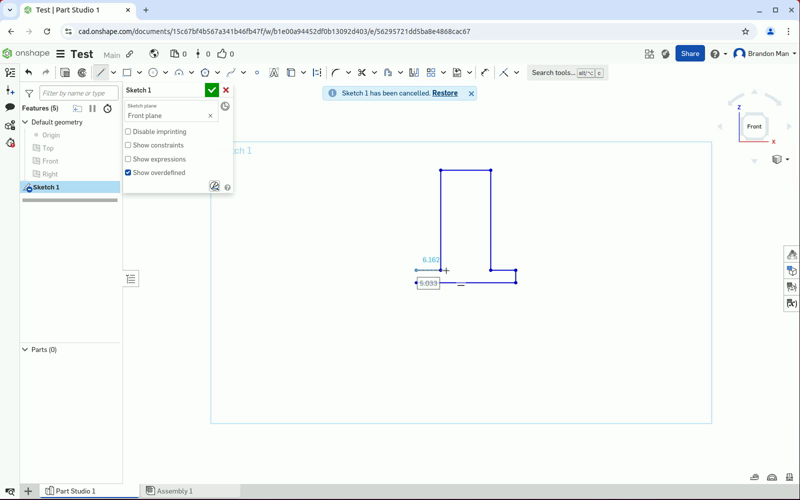
key_down(shift)
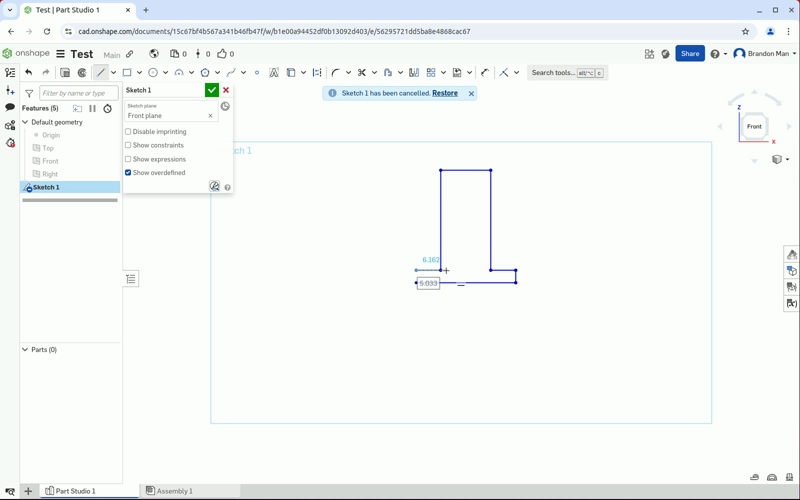
mouse_move(416, 282)
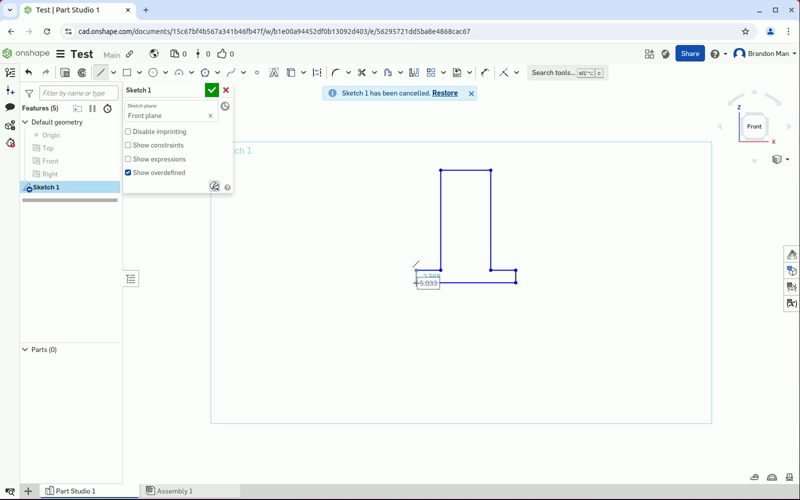
key_up(shift)
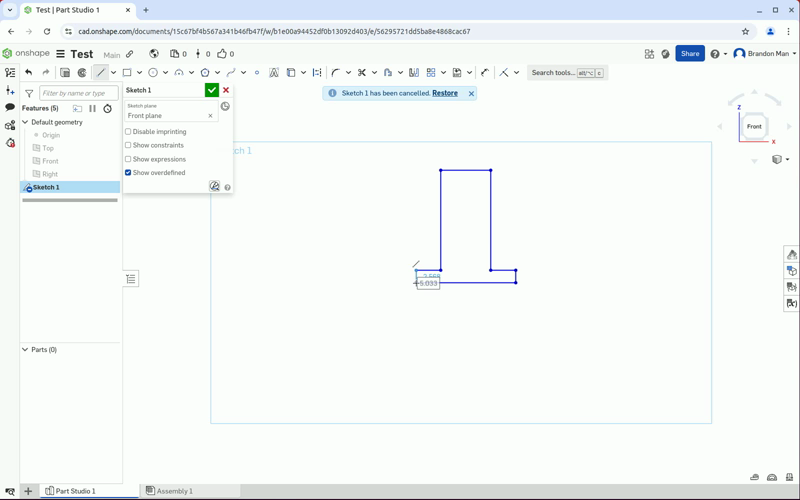
click(416, 282)
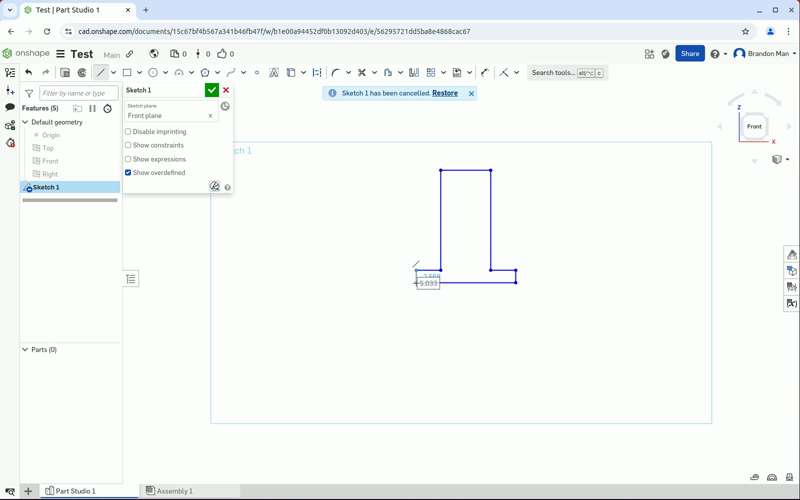
key(esc)
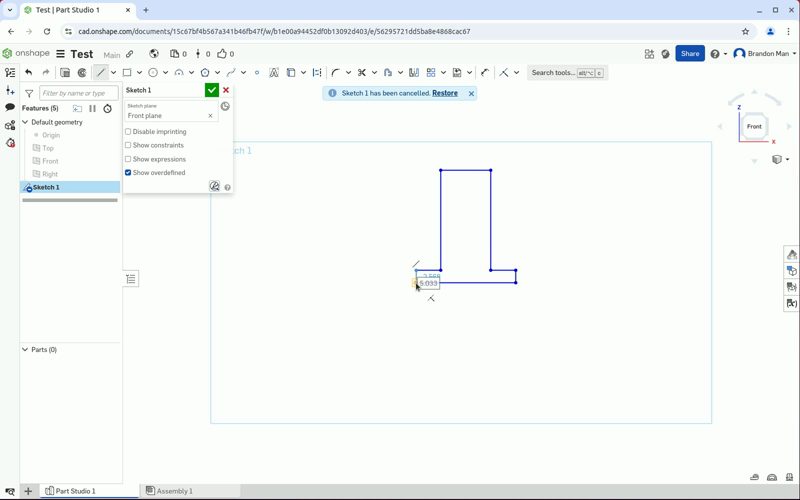
mouse_move(465, 222)
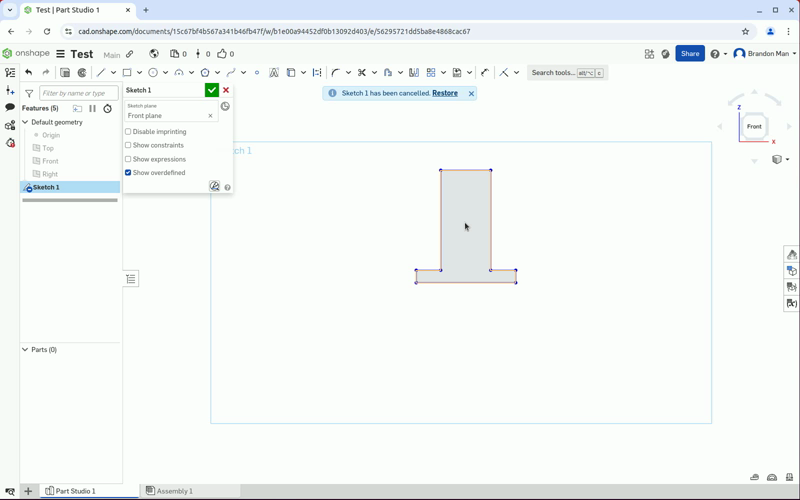
click(465, 222)
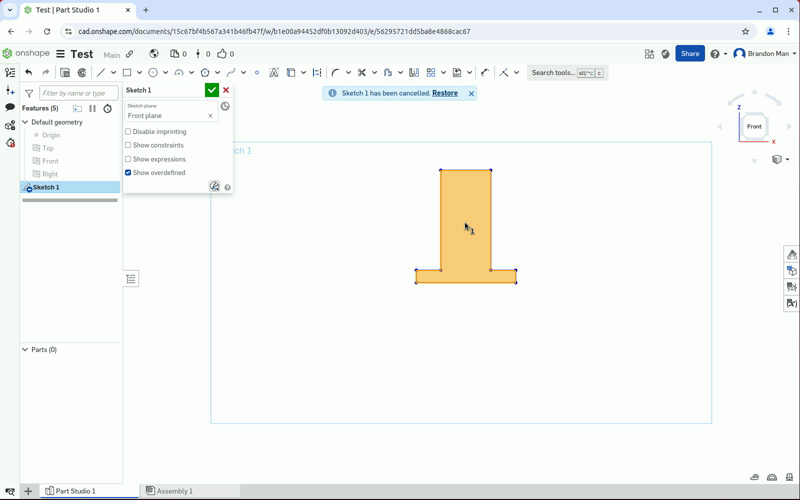
mouse_move(73, 352)
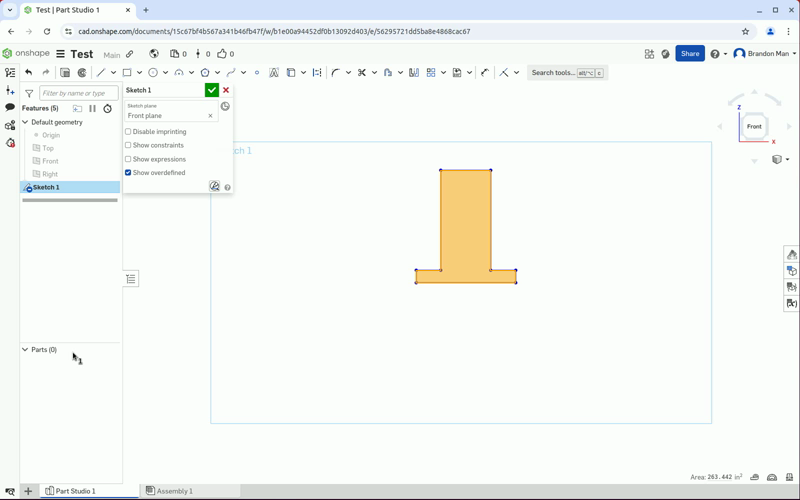
key(shift+y)
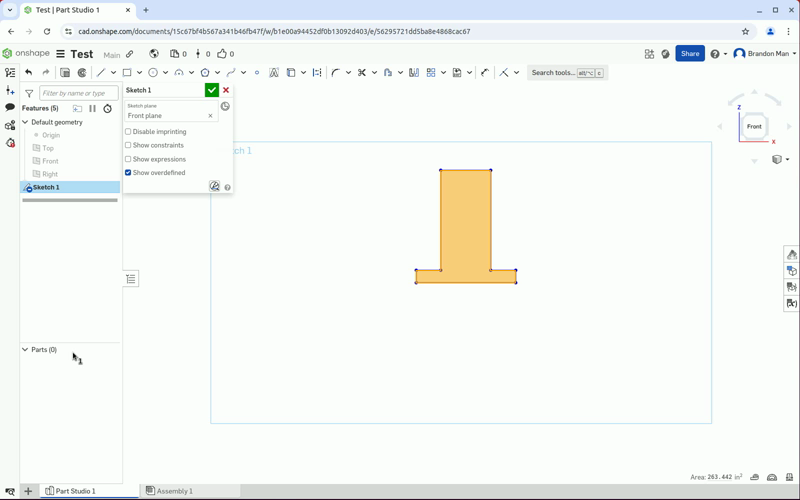
key(shift+e)
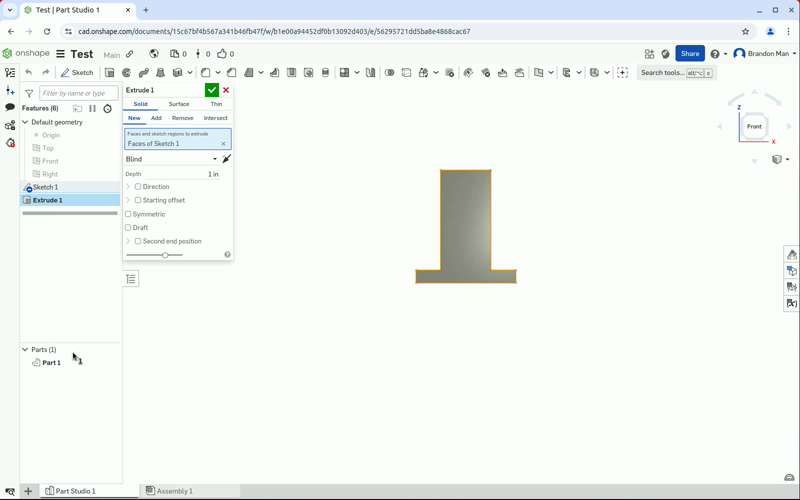
mouse_move(143, 106)
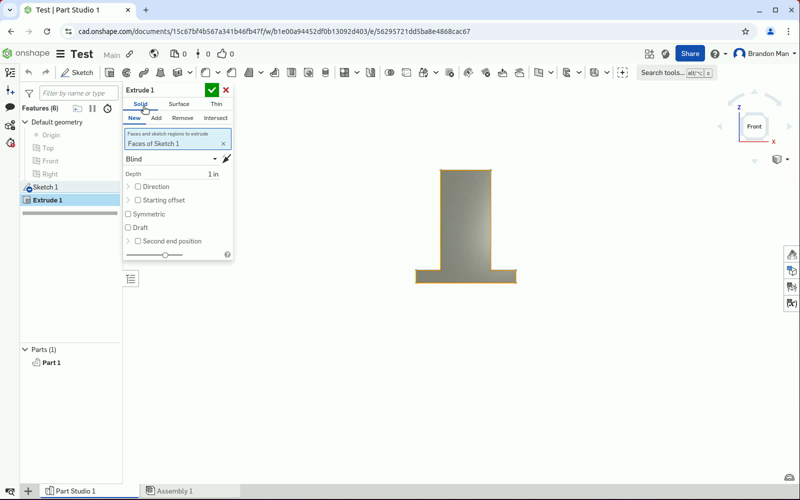
click(143, 106)
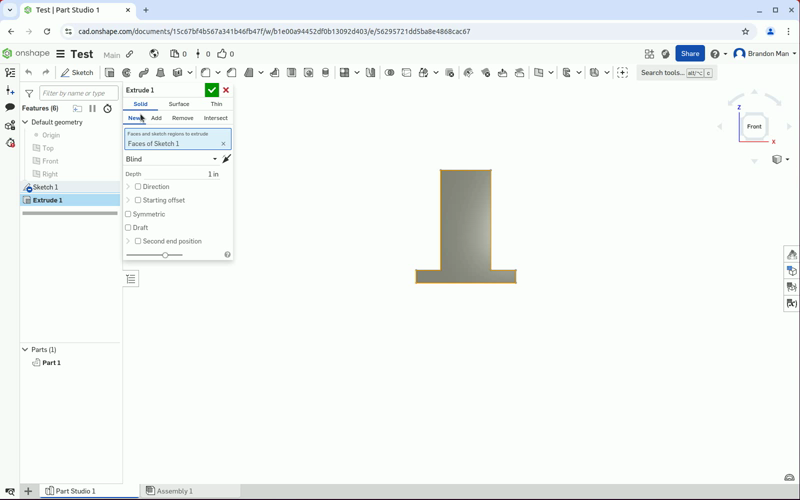
mouse_move(137, 120)
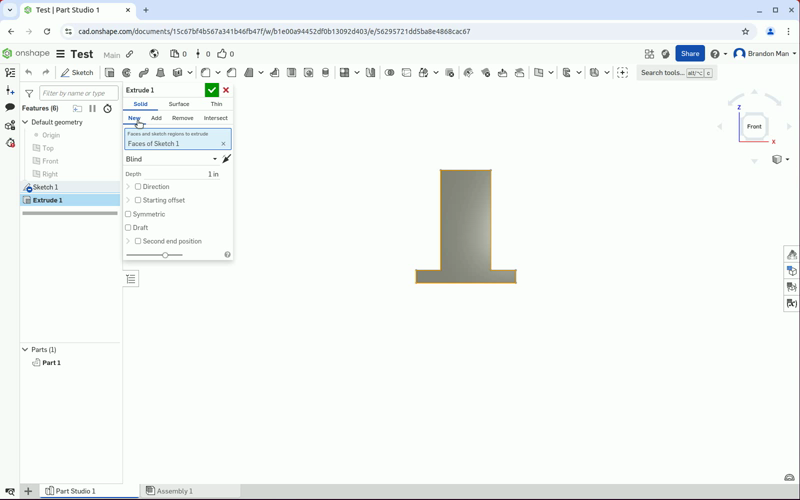
click(137, 120)
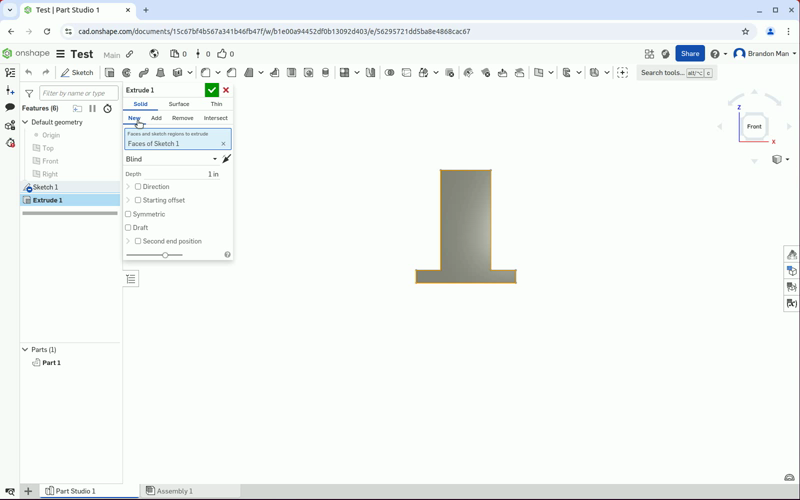
key(tab, 4)
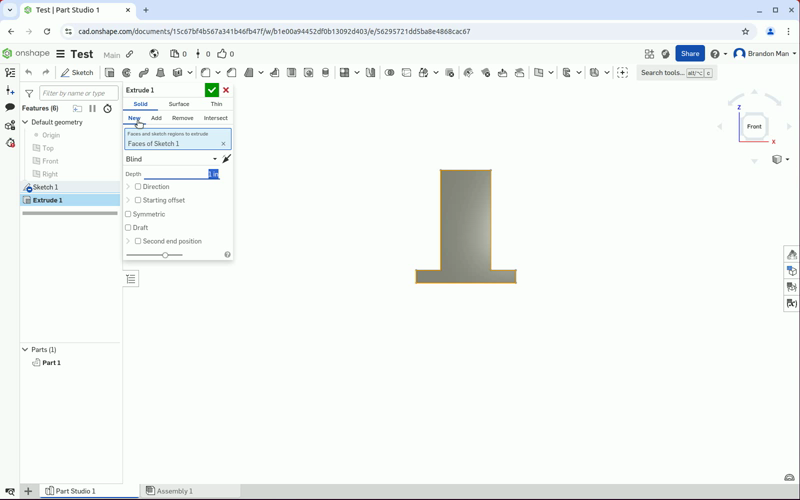
text(12.758)
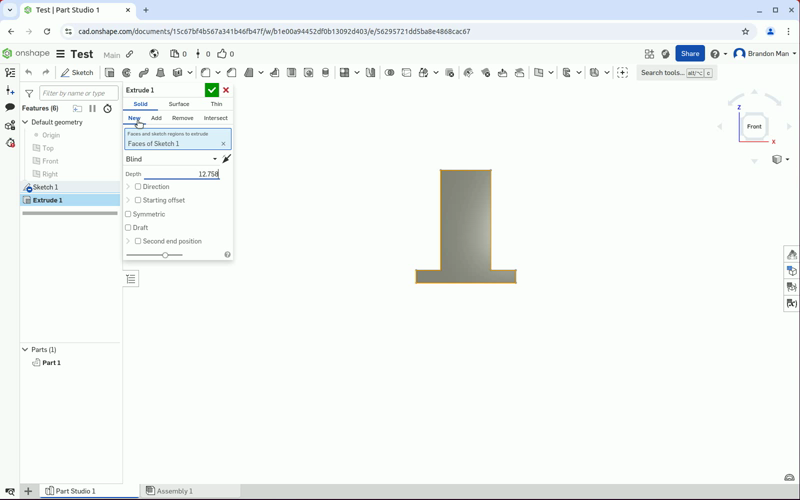
key(enter)
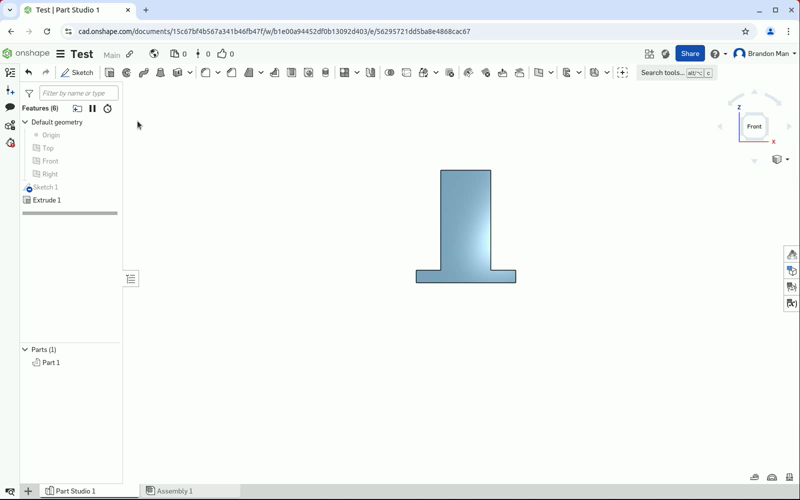
key(shift+h)
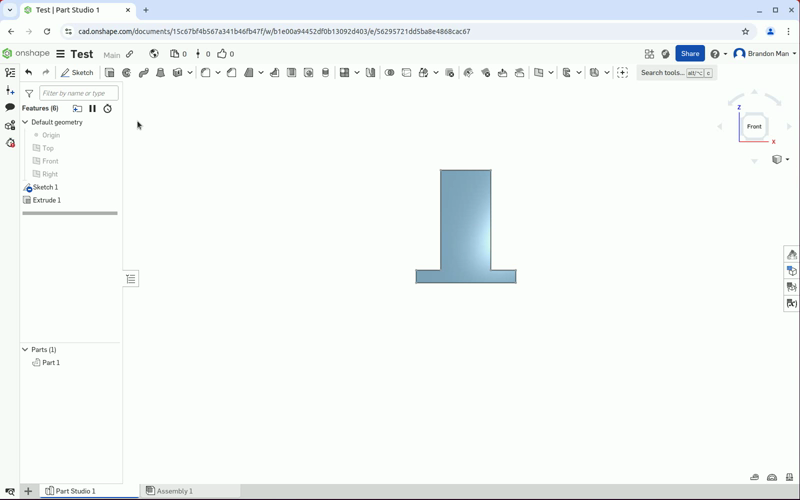
key(shift+h)
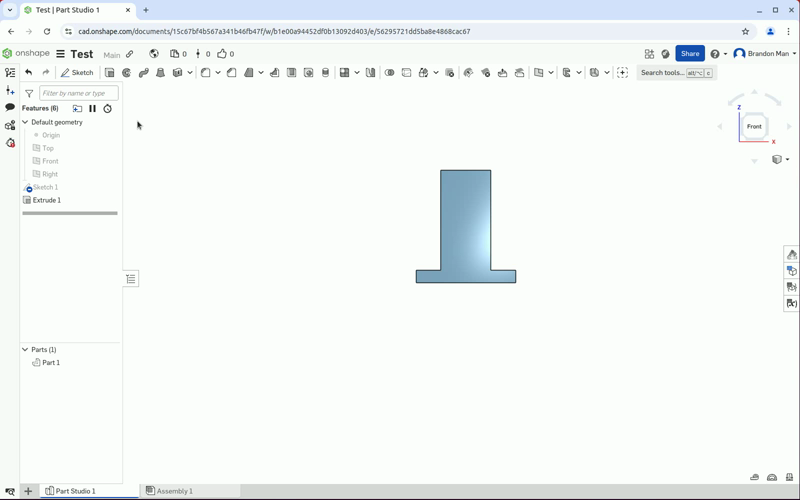
mouse_move(73, 189)
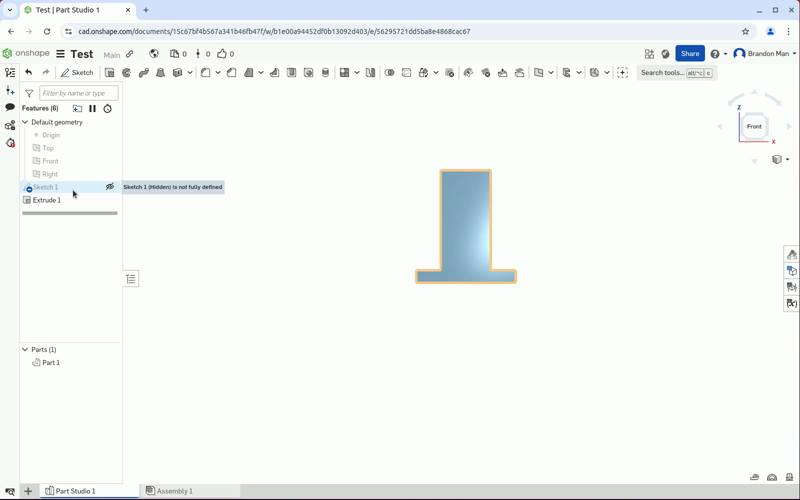
click(73, 189)
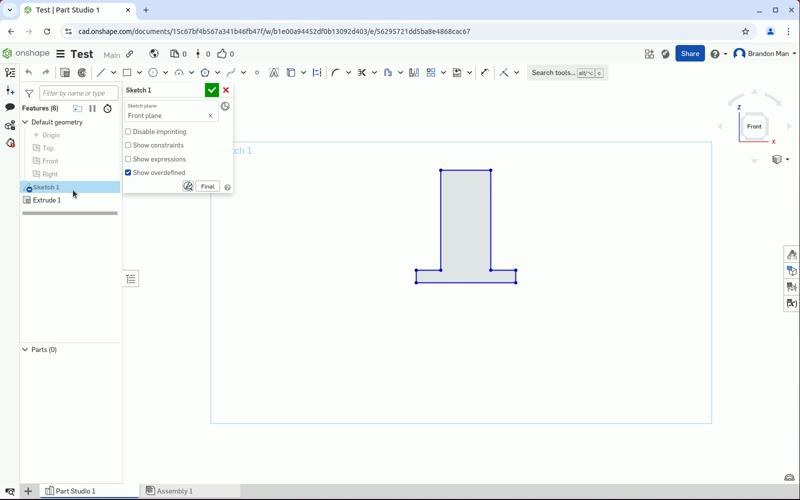
mouse_move(229, 92)
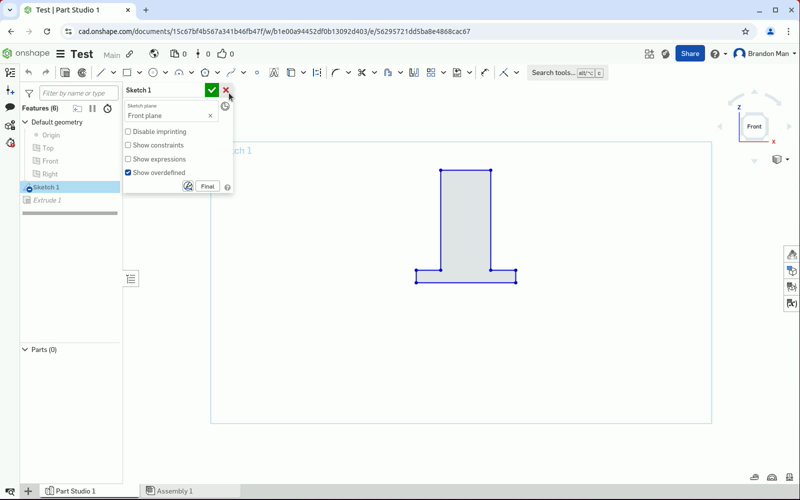
click(229, 92)
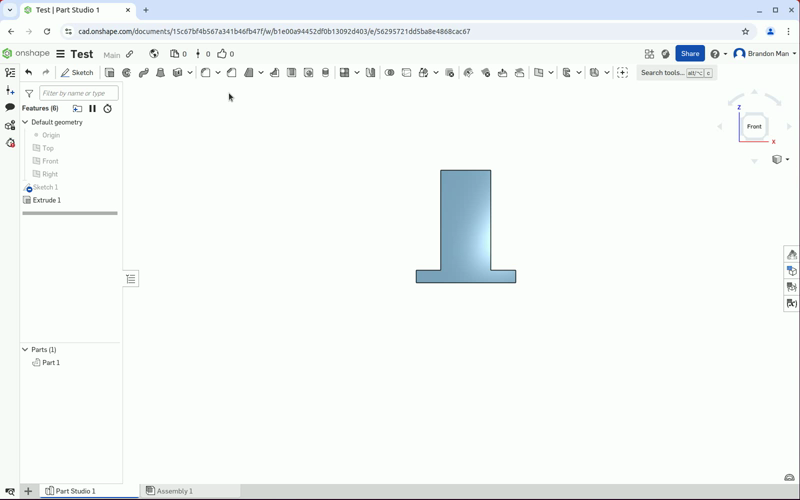
mouse_move(541, 75)
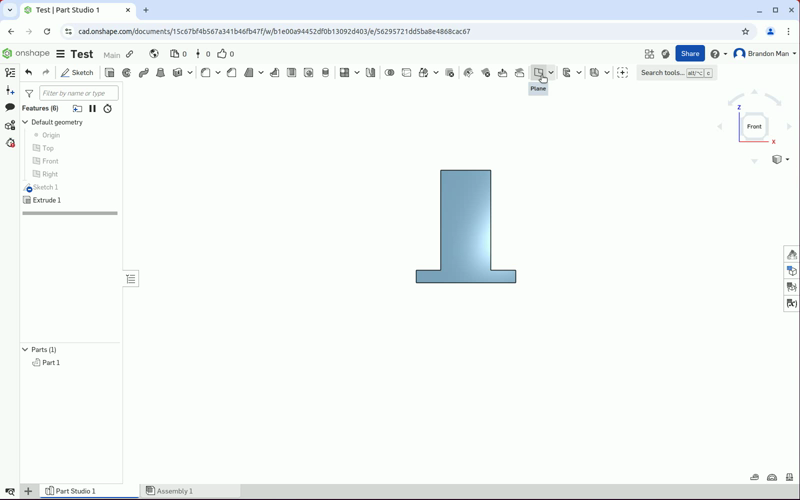
click(541, 75)
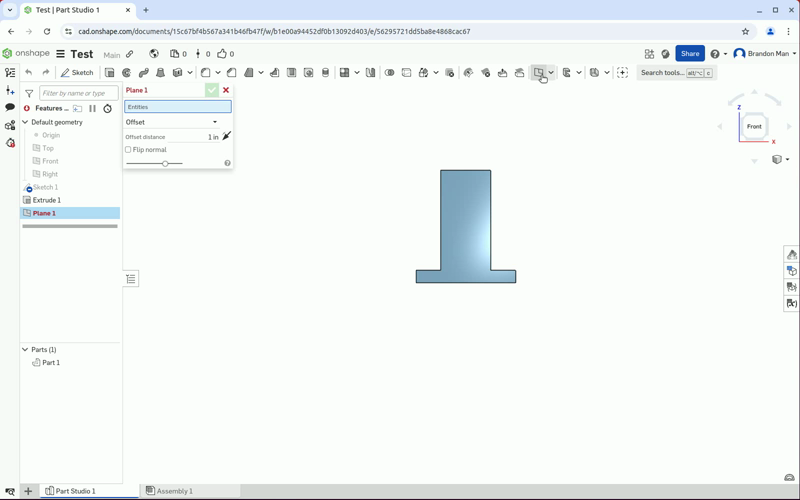
mouse_move(73, 163)
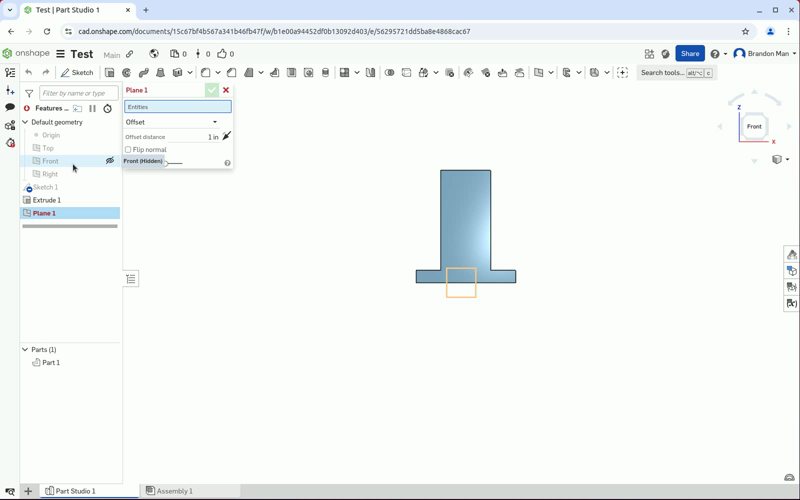
click(73, 163)
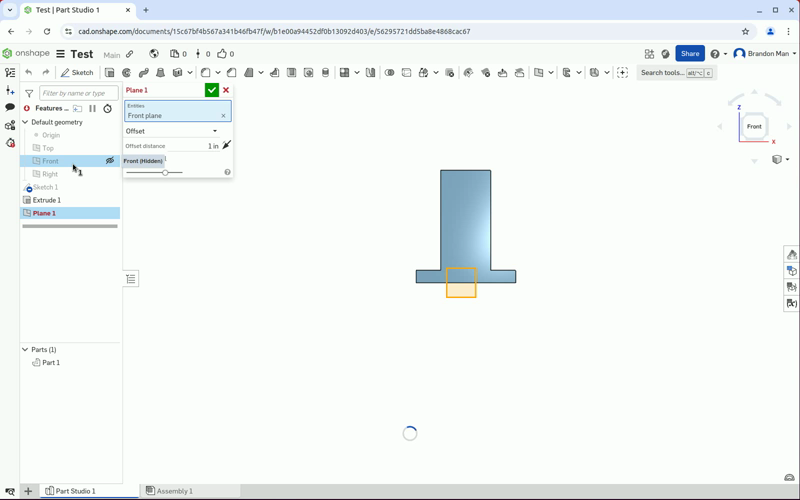
key(tab, 2)
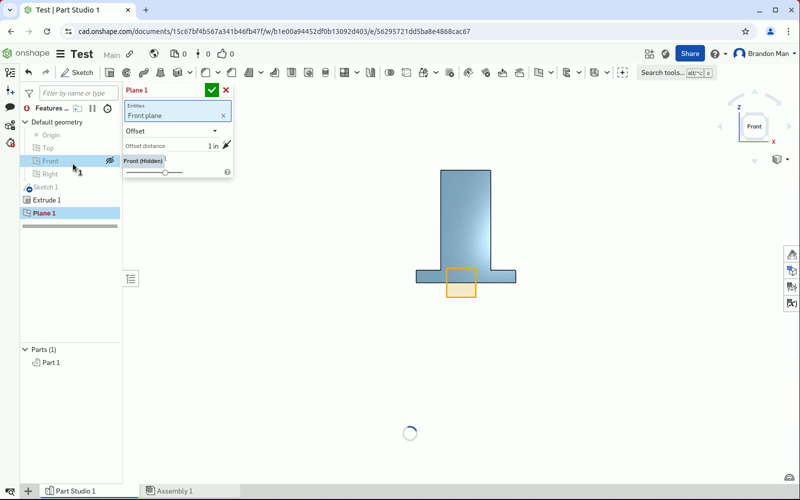
text(12.756)
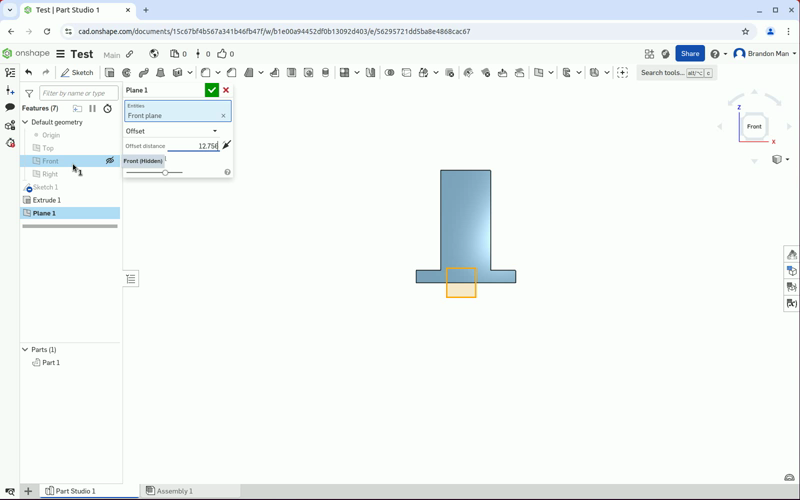
key(enter, 2)
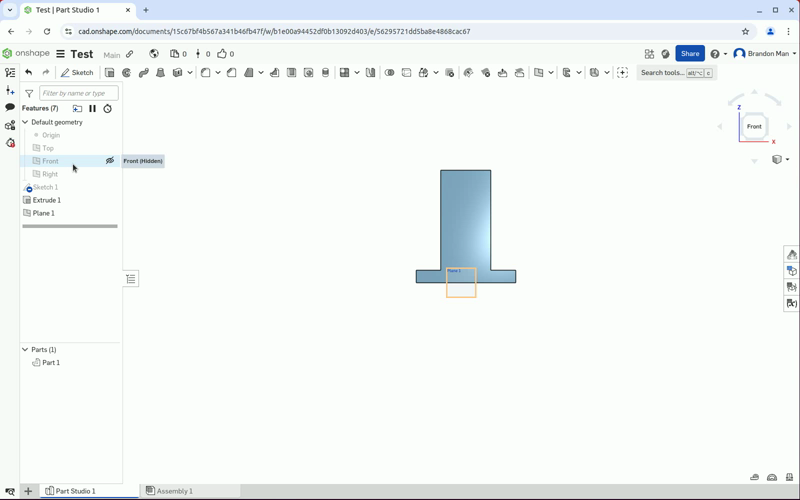
key(shift+s)
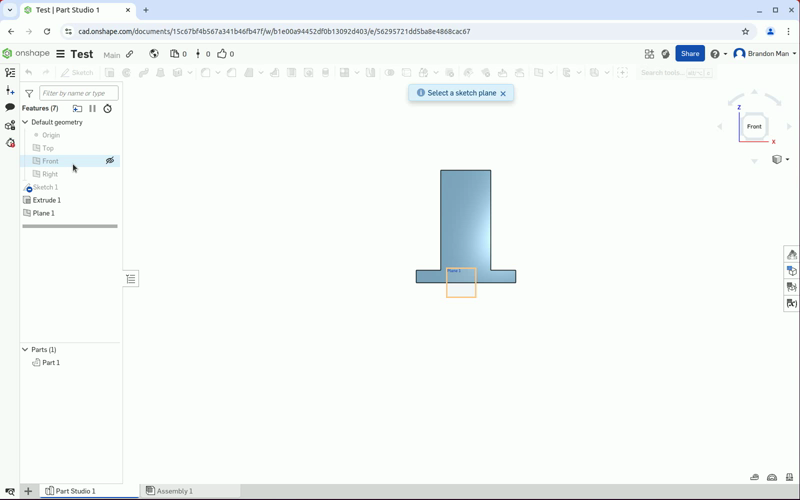
mouse_move(73, 215)
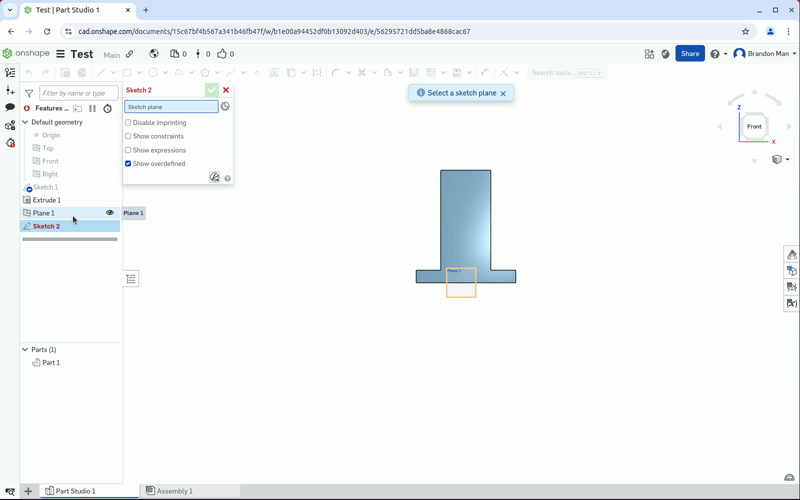
click(73, 215)
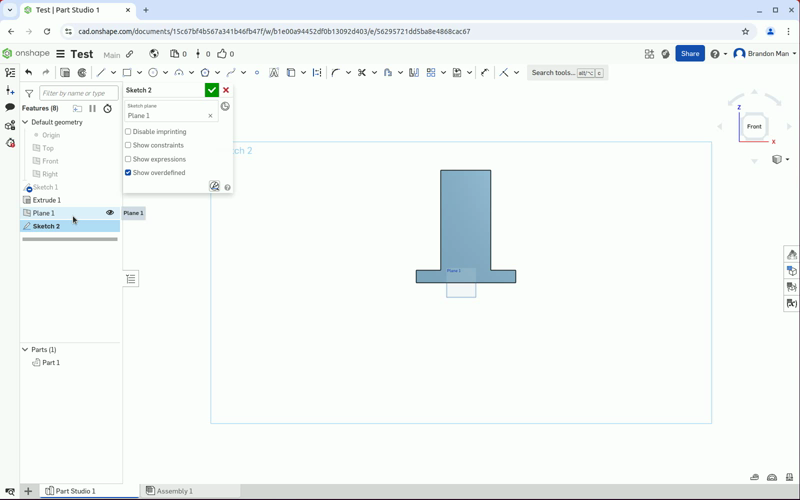
mouse_move(73, 352)
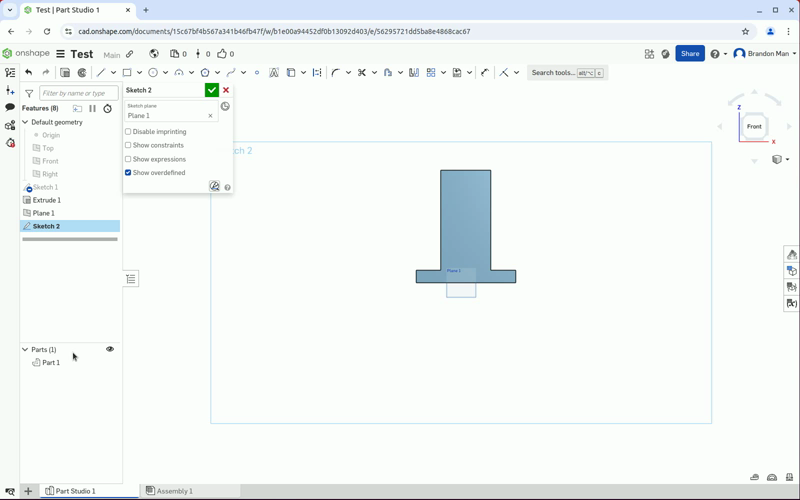
key(y)
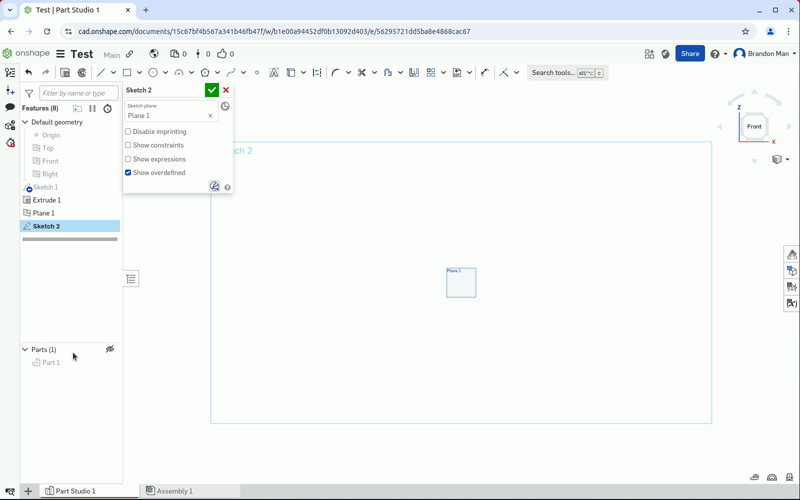
key(c)
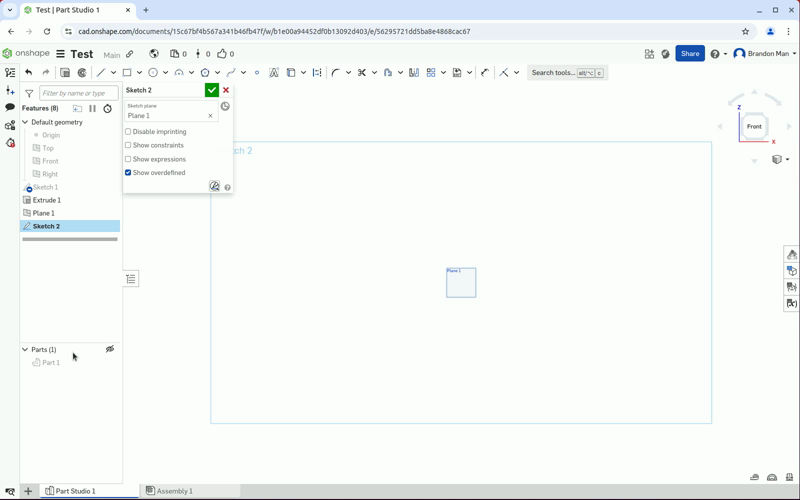
key_down(shift)
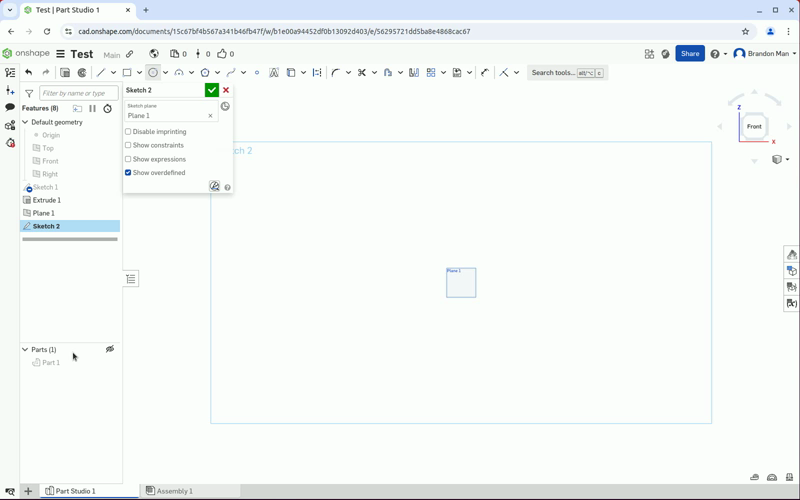
mouse_move(466, 195)
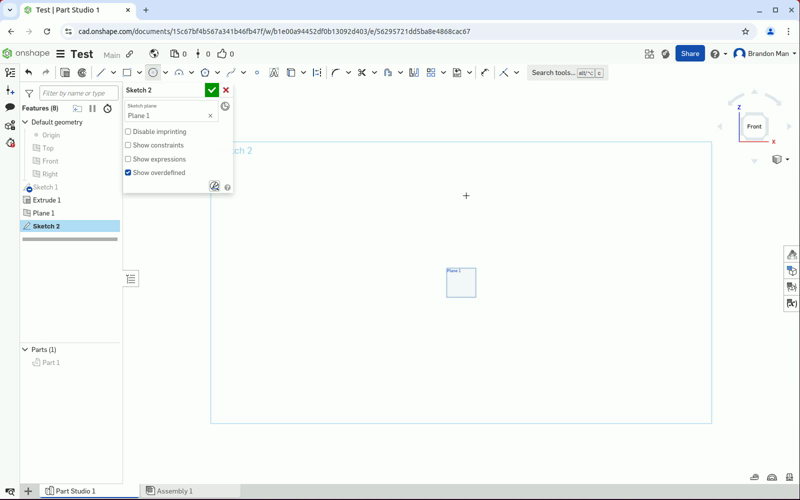
click(466, 195)
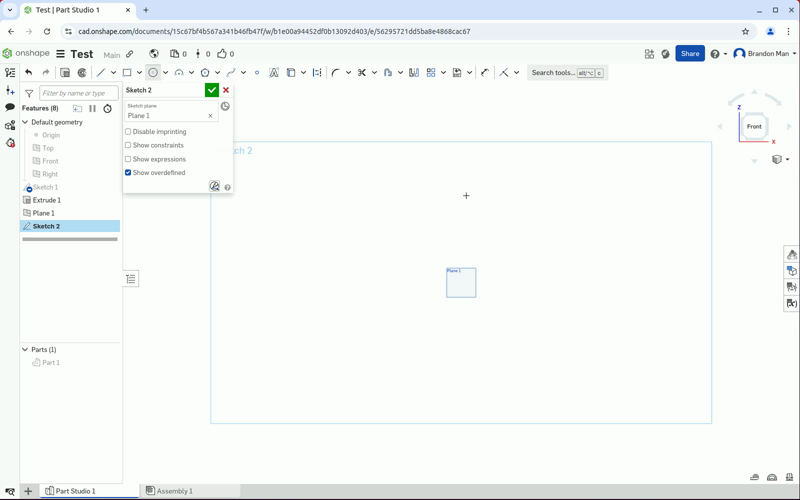
key_up(shift)
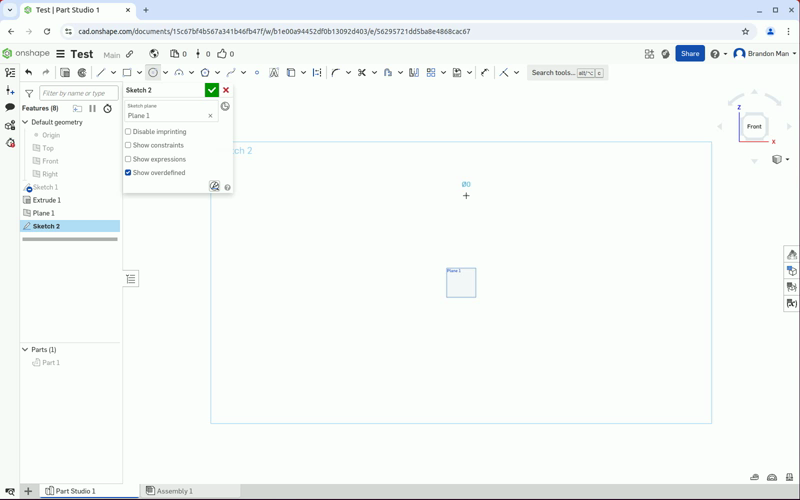
mouse_move(479, 195)
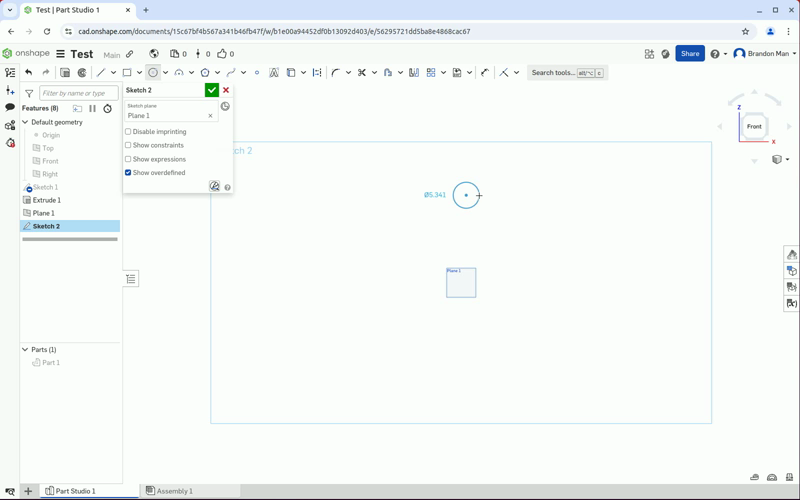
click(479, 195)
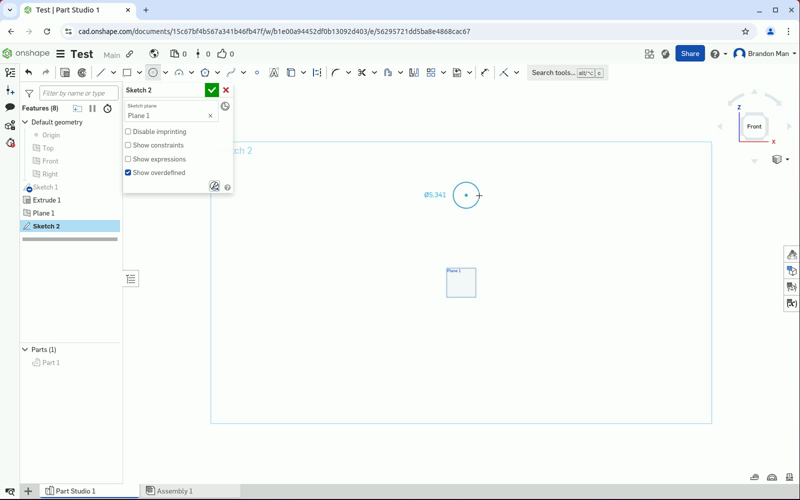
key(esc)
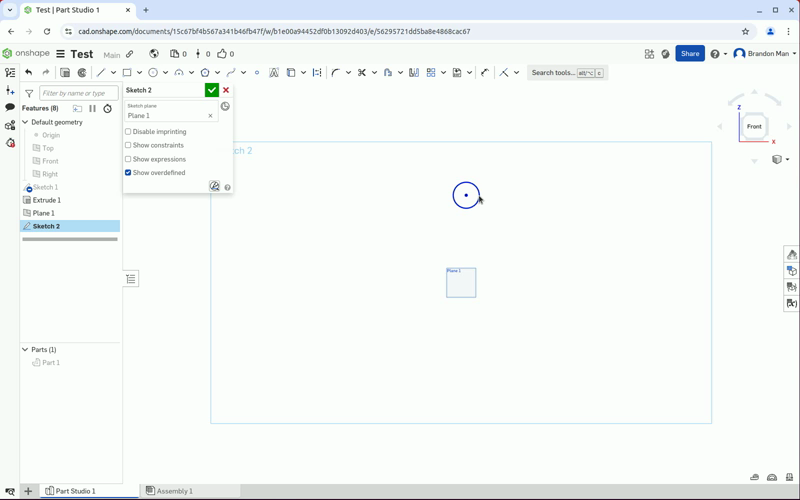
mouse_move(461, 194)
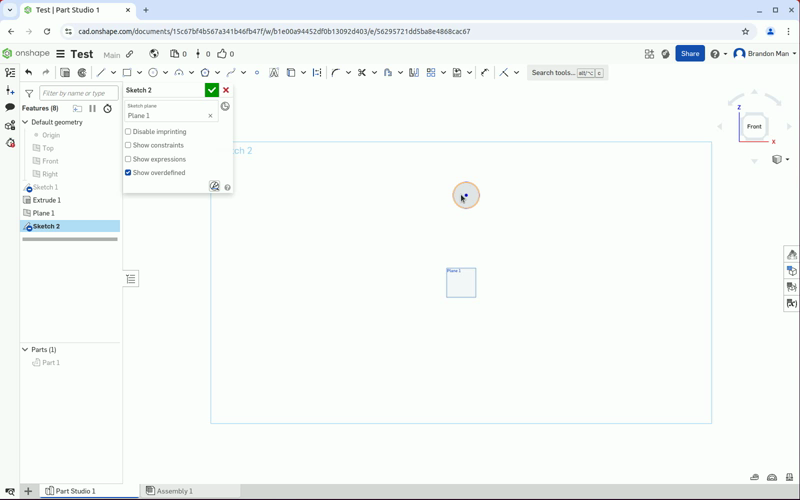
scroll(6)
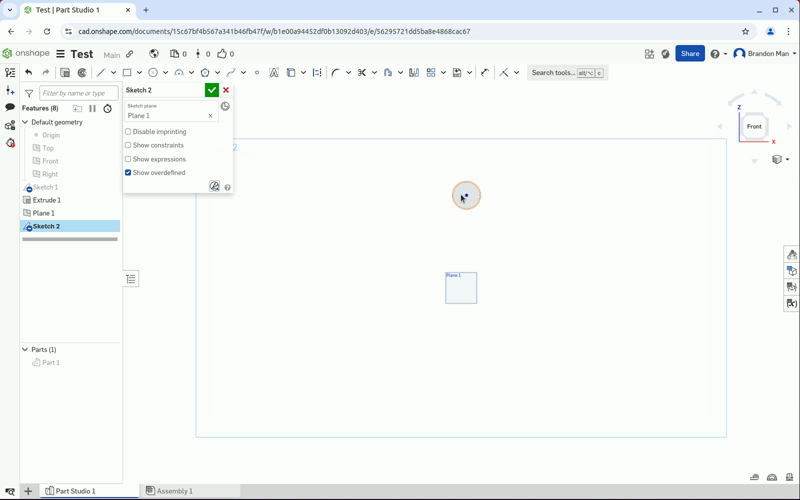
scroll(6)
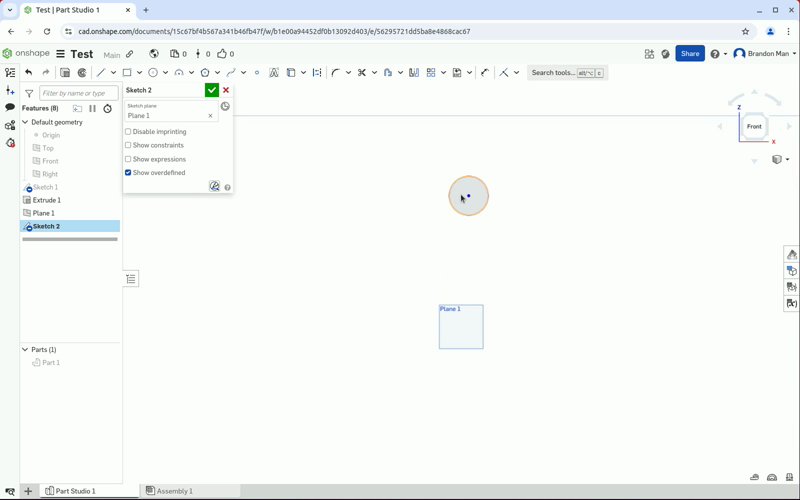
scroll(6)
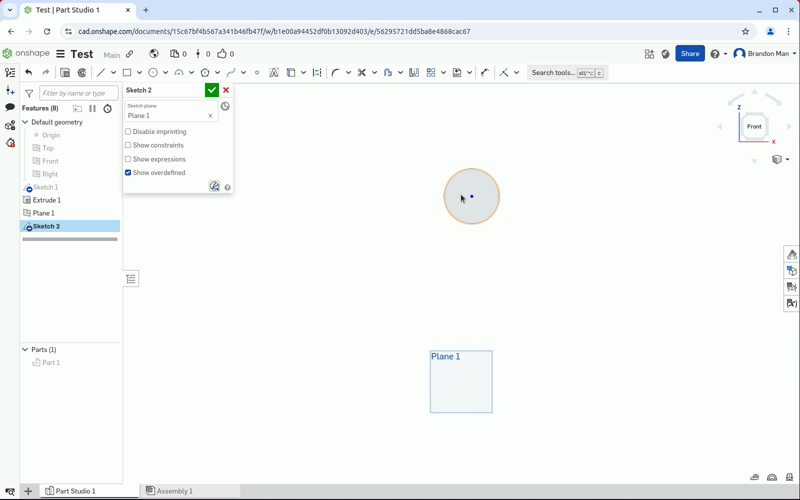
scroll(6)
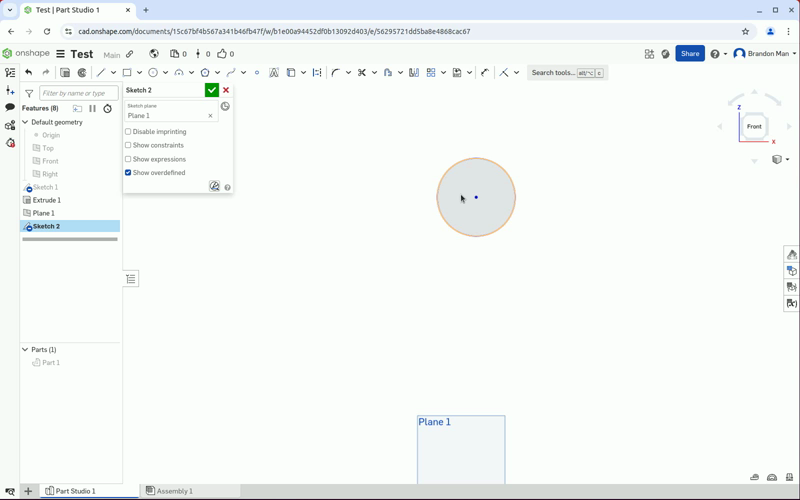
scroll(6)
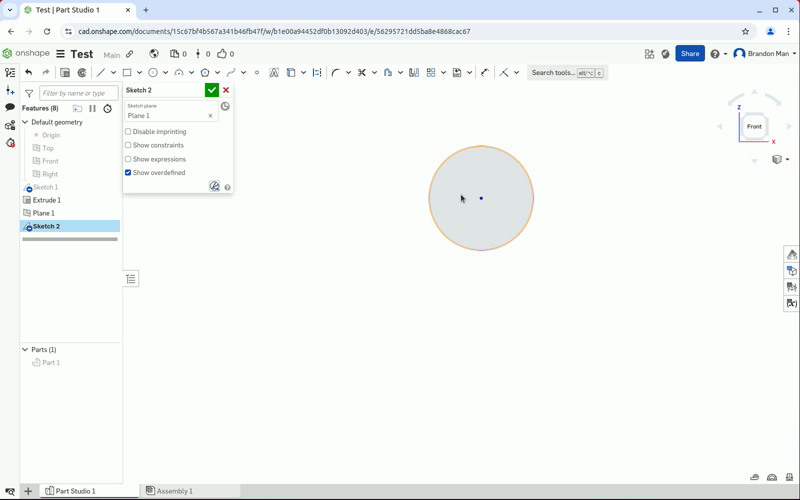
scroll(6)
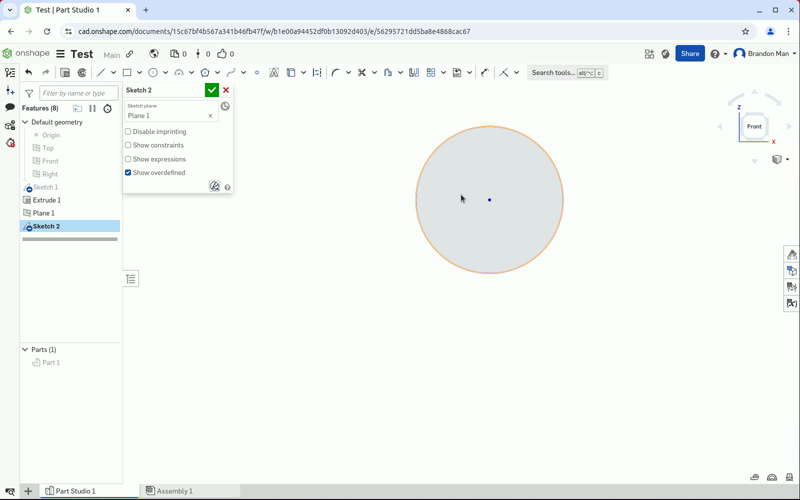
scroll(6)
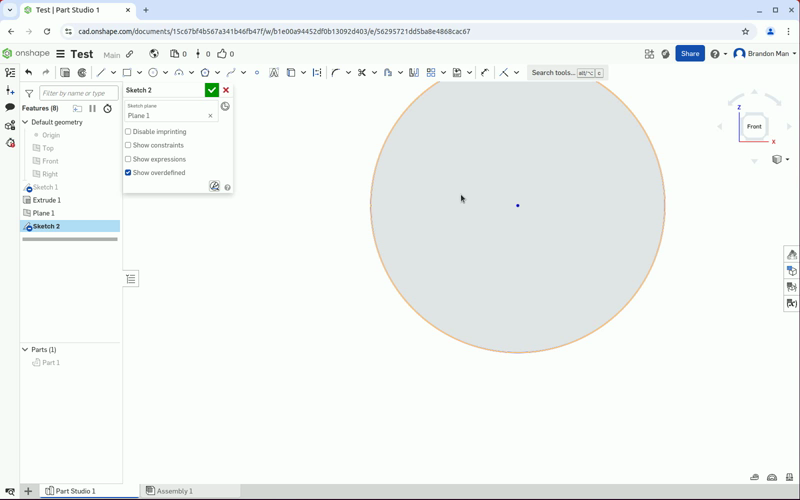
click(461, 194)
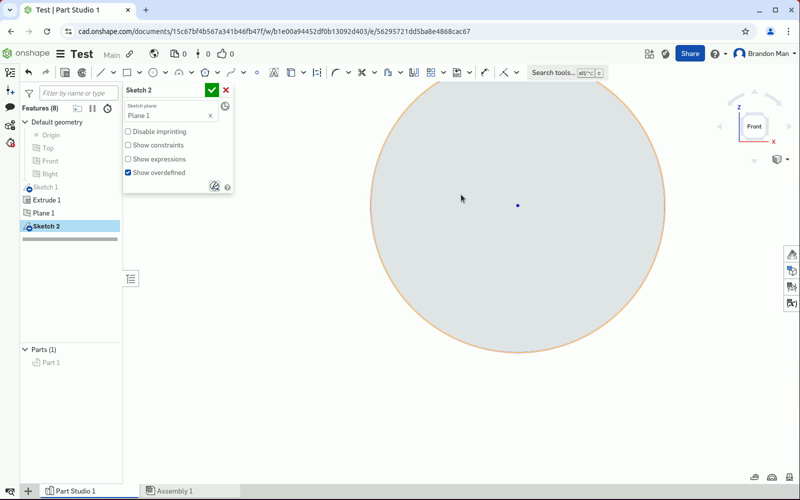
scroll(-6)
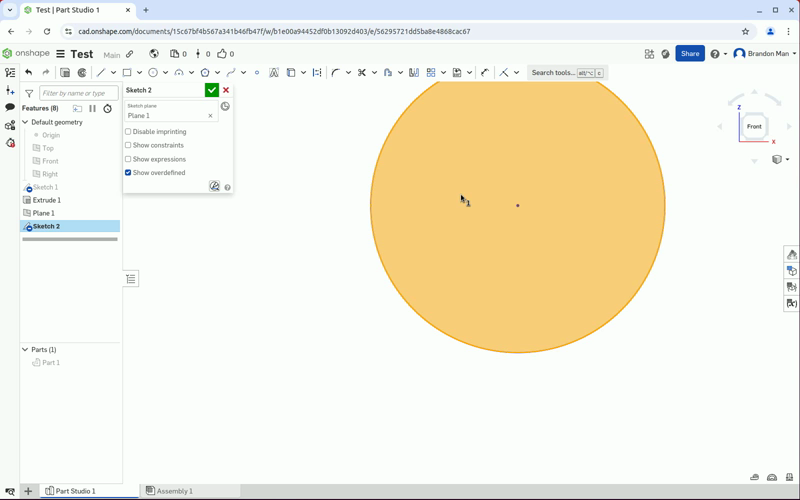
scroll(-6)
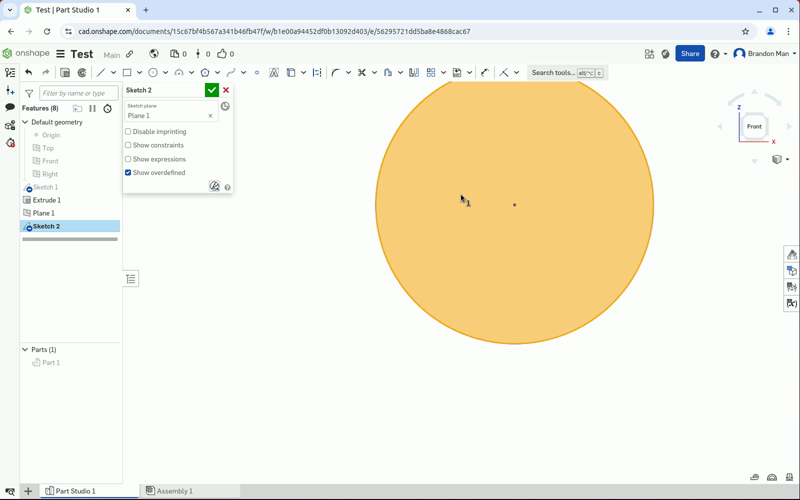
scroll(-6)
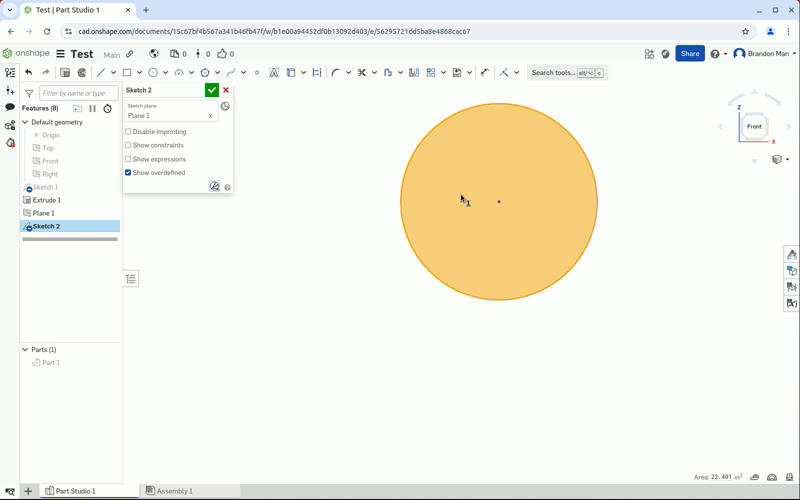
scroll(-6)
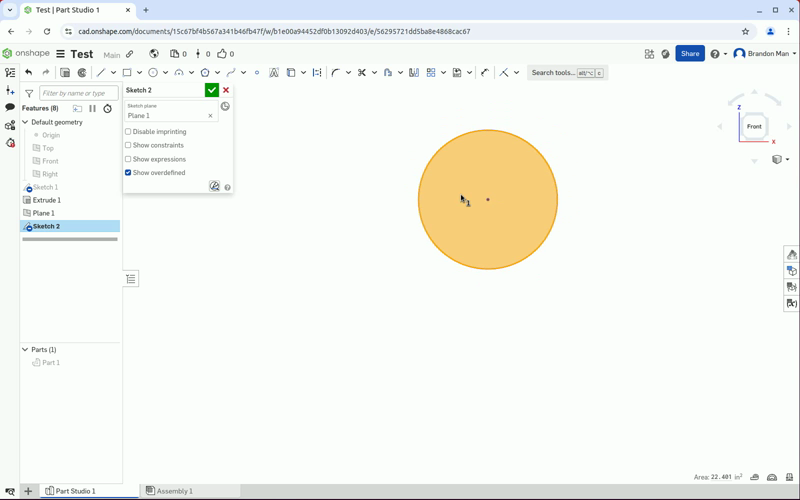
scroll(-6)
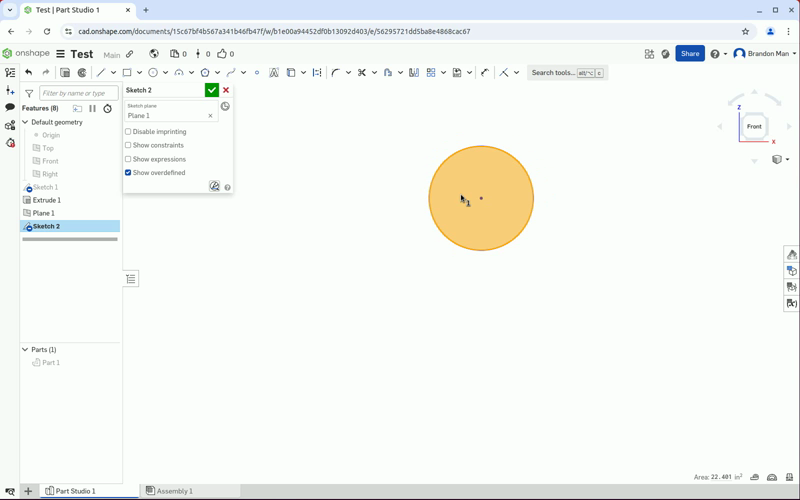
scroll(-6)
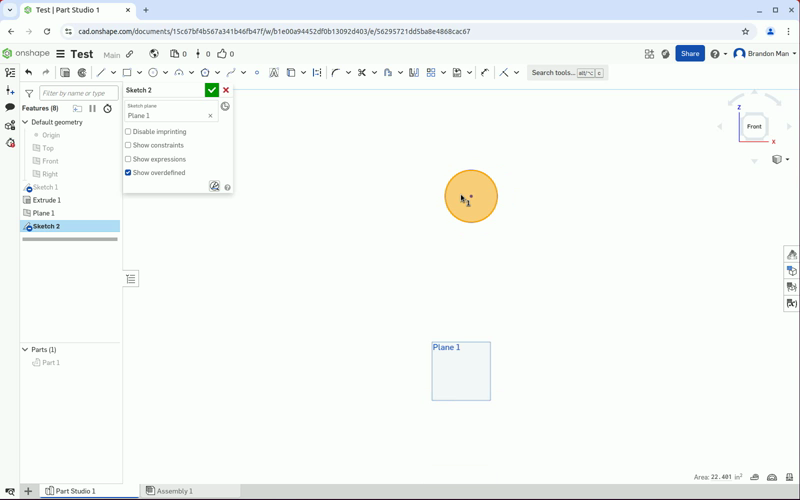
scroll(-6)
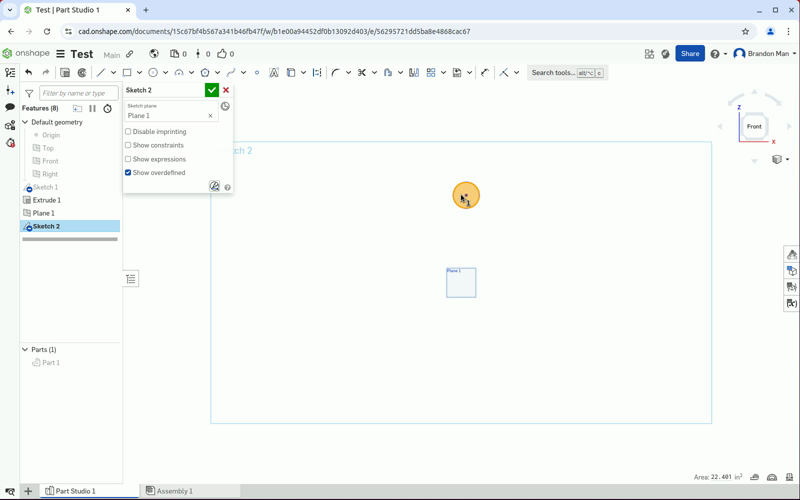
mouse_move(73, 352)
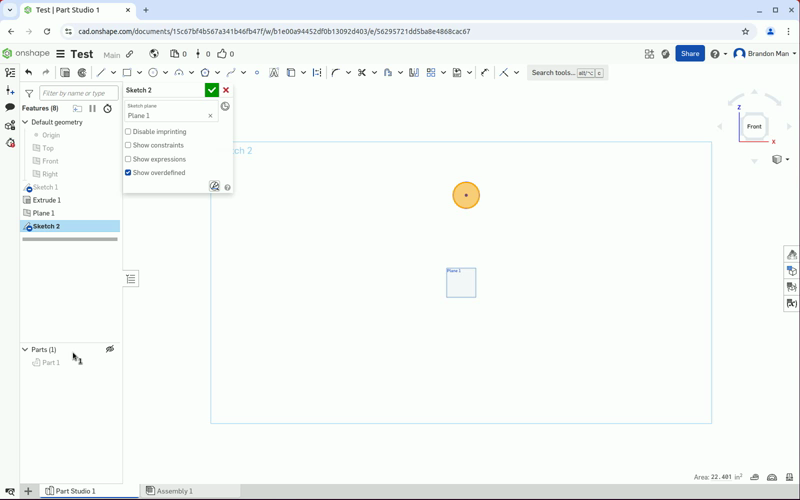
key(shift+y)
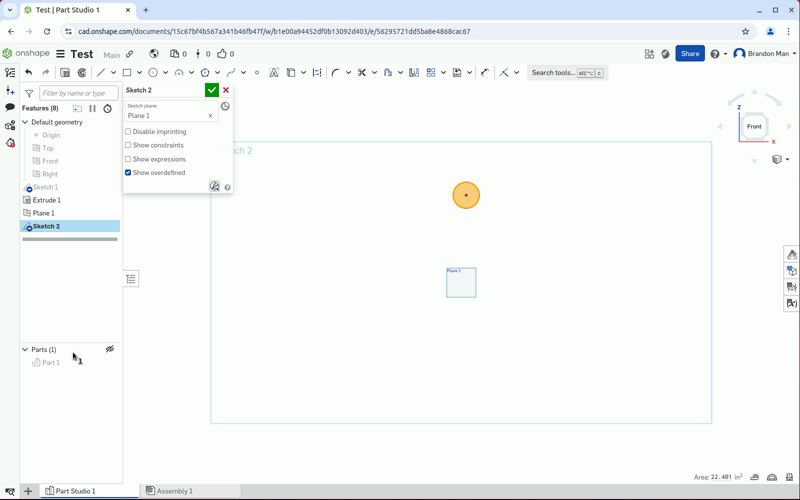
key(shift+e)
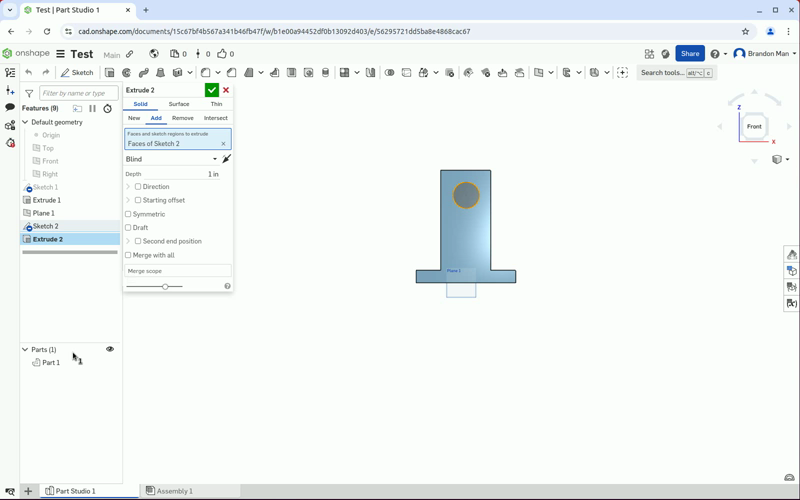
mouse_move(143, 106)
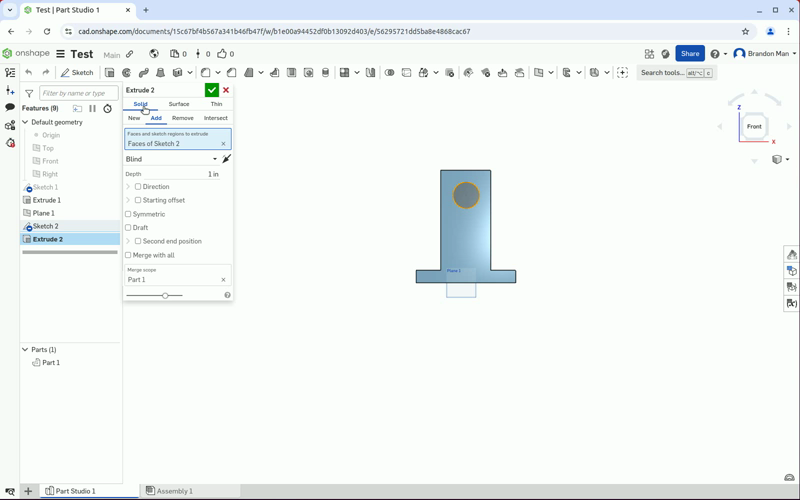
click(143, 106)
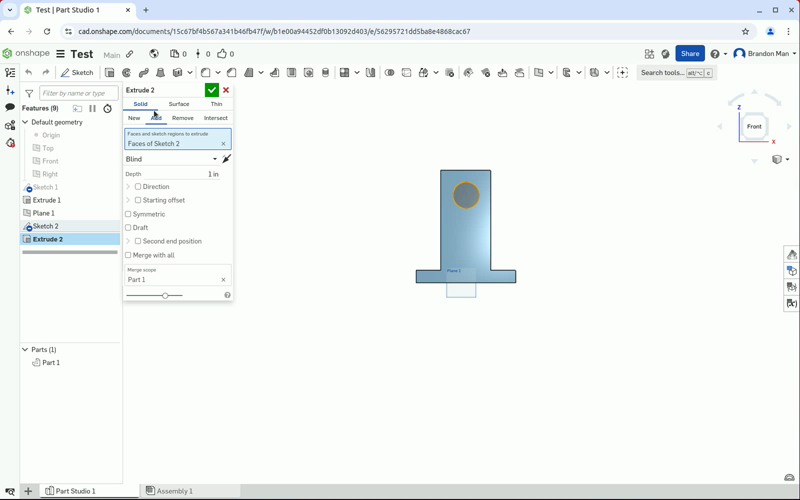
mouse_move(186, 120)
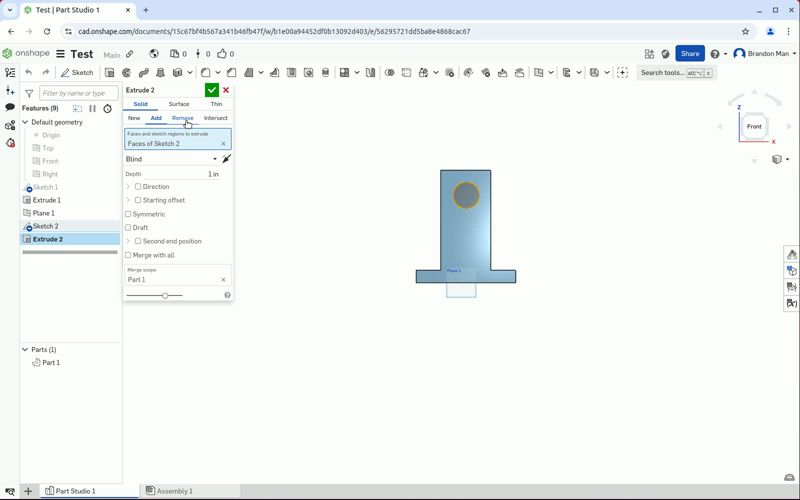
click(186, 120)
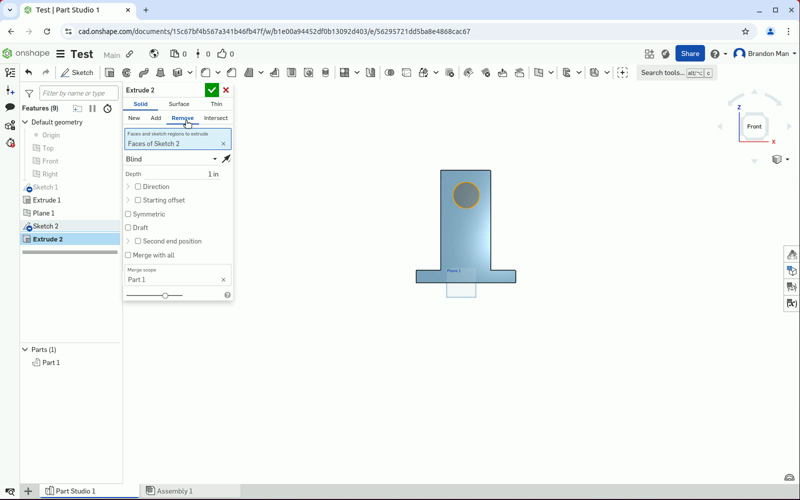
key(tab, 4)
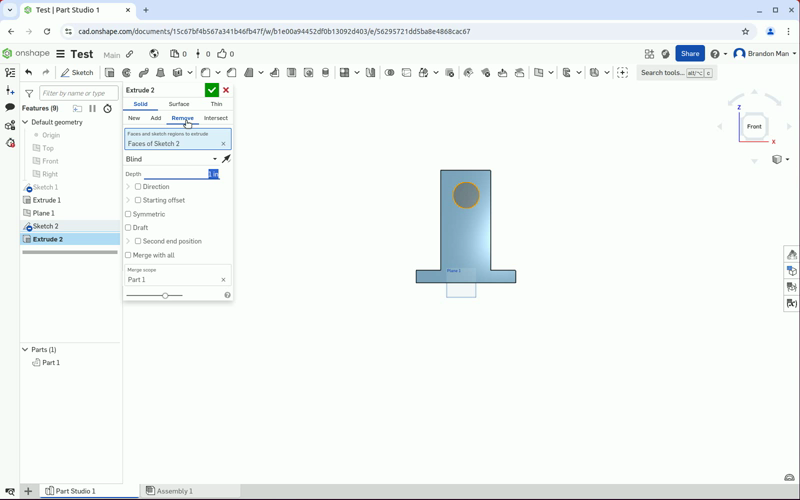
text(12.758)
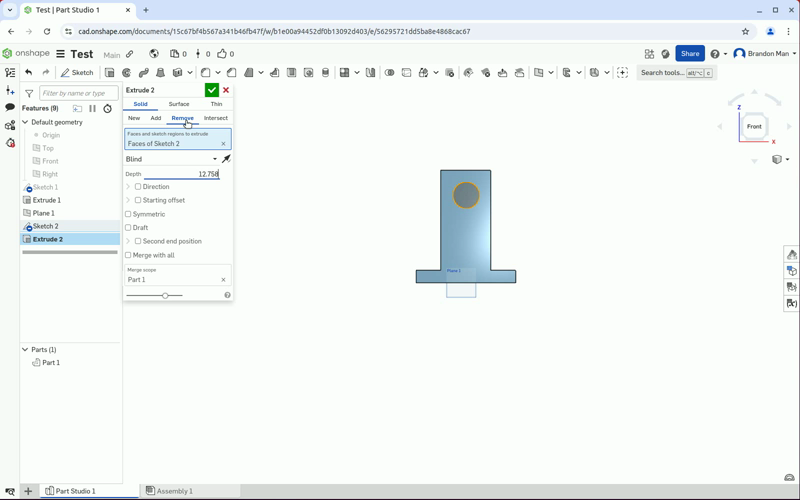
key(tab, 6)
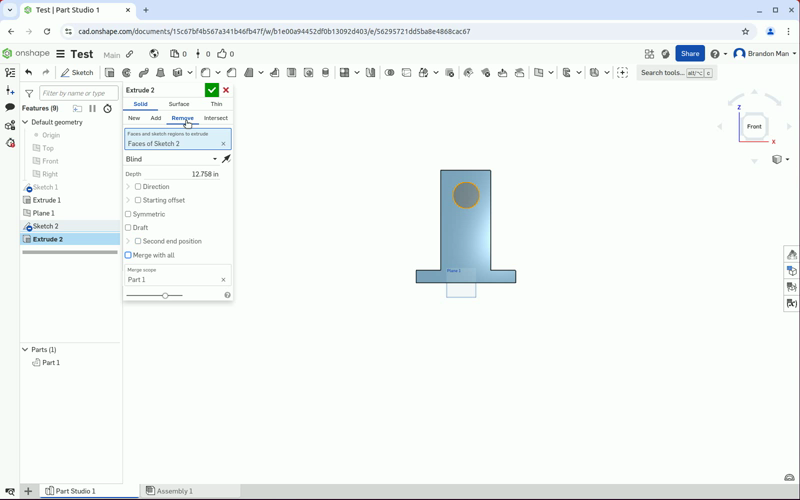
key(space)
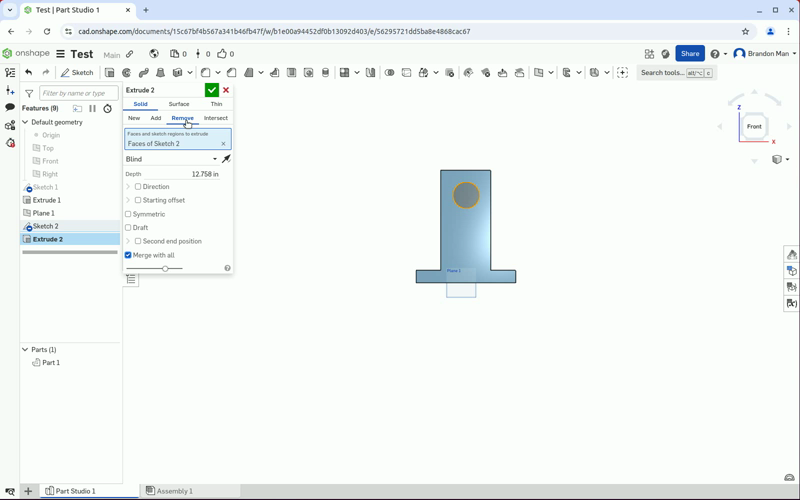
key(enter)
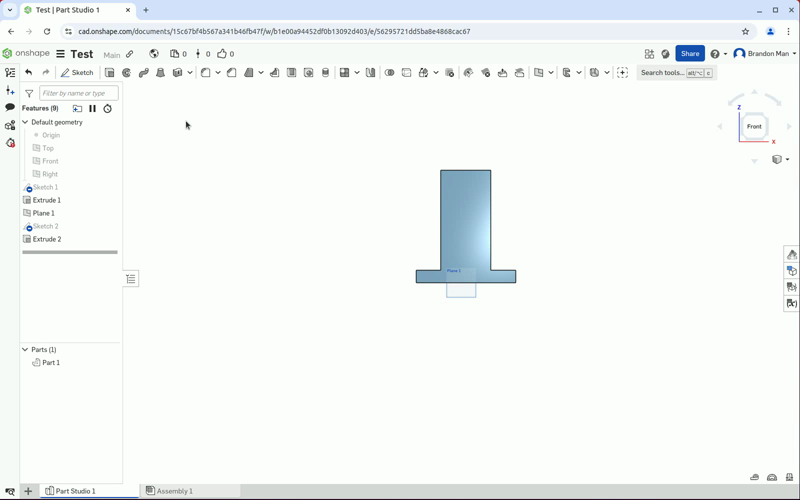
key(shift+h)
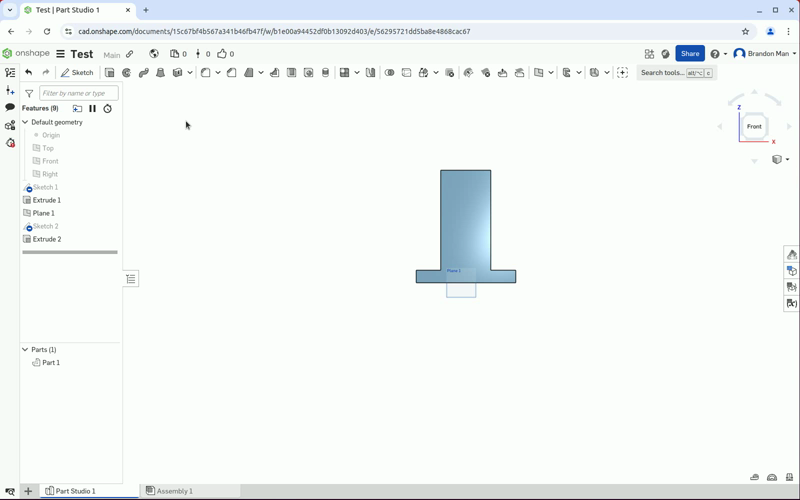
key(shift+h)
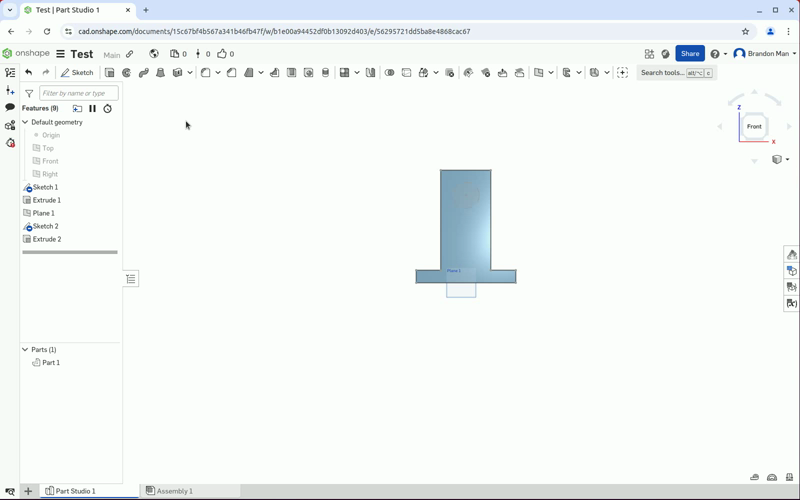
key(shift+7)
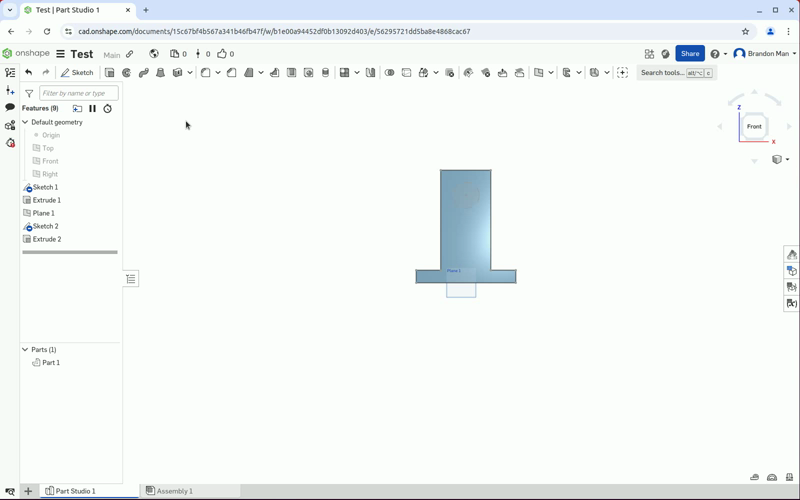
key(left, 2)
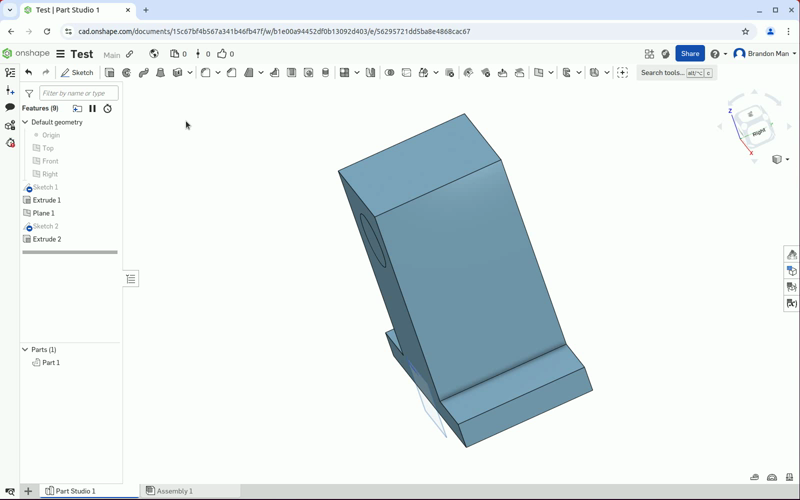
key(down, 2)
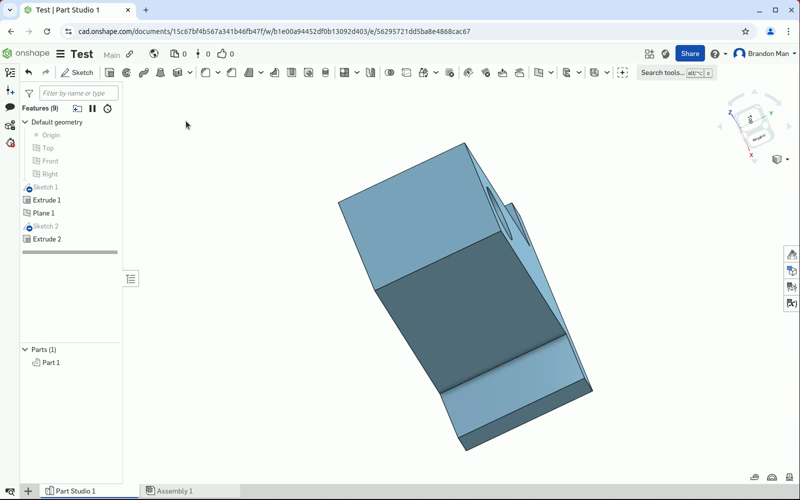
key(up, 2)
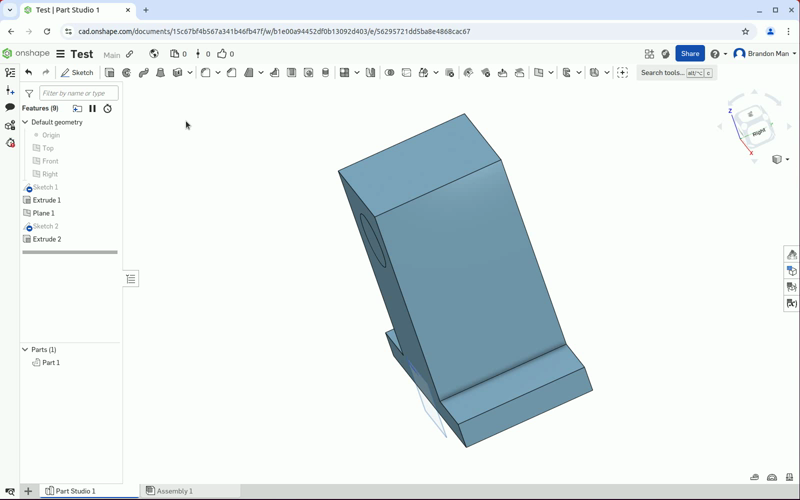
key(right, 2)
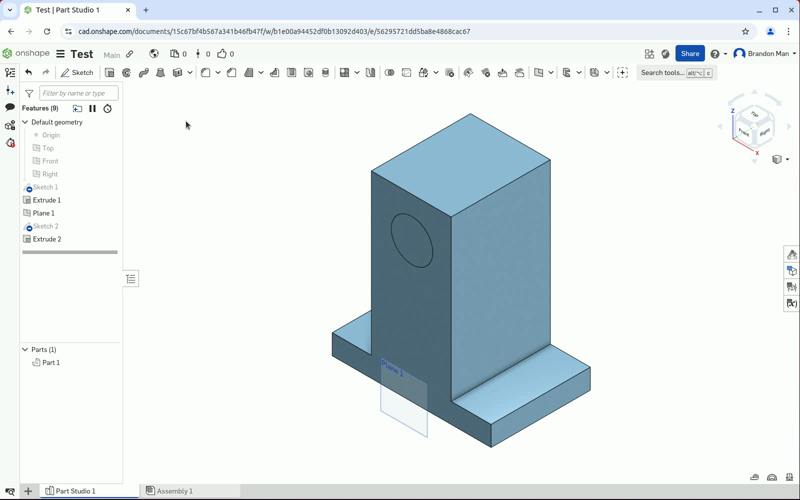
mouse_move(73, 189)
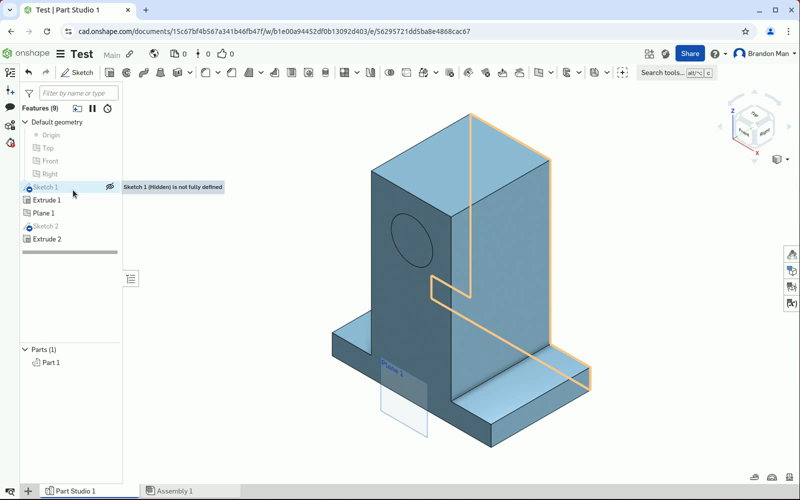
click(73, 189)